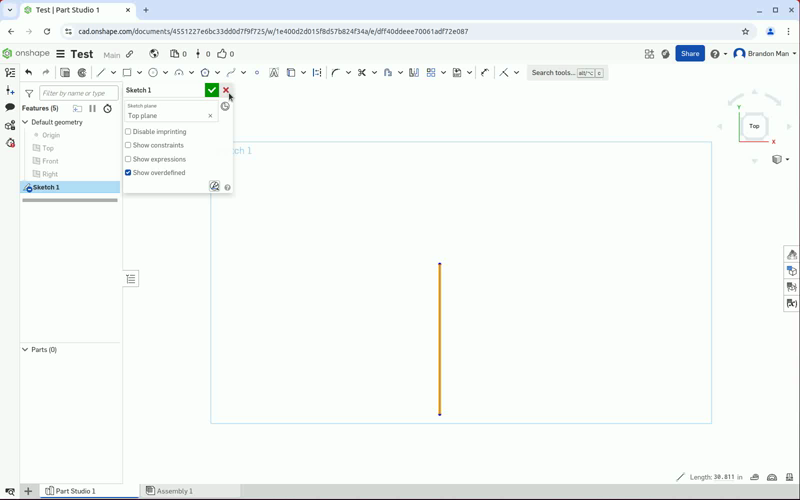
key(shift+h)
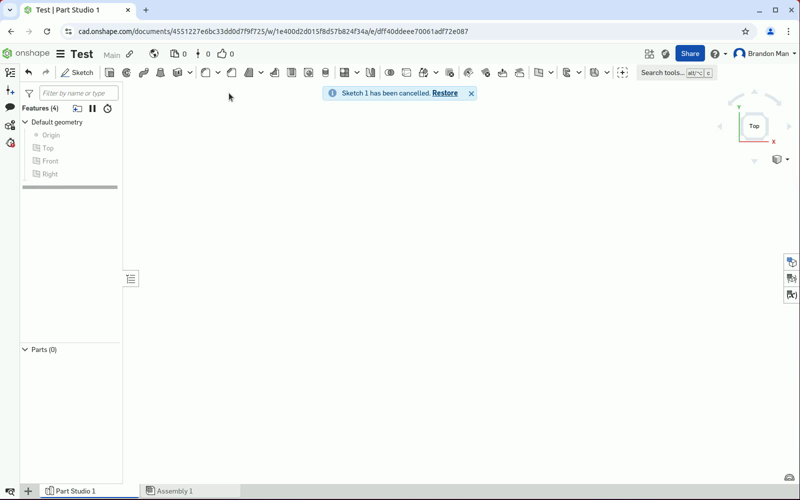
mouse_move(73, 352)
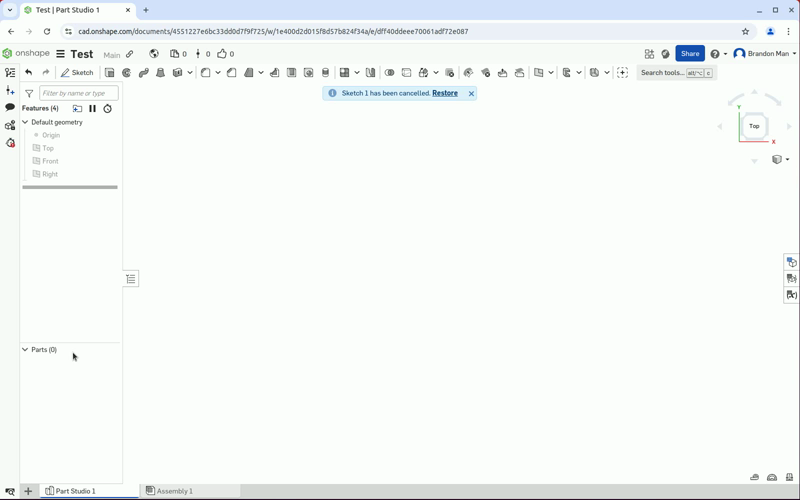
key(y)
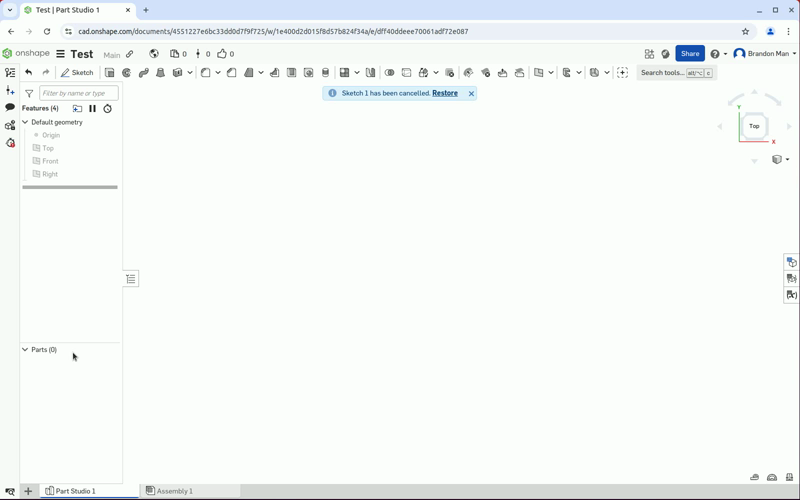
key(shift+p)
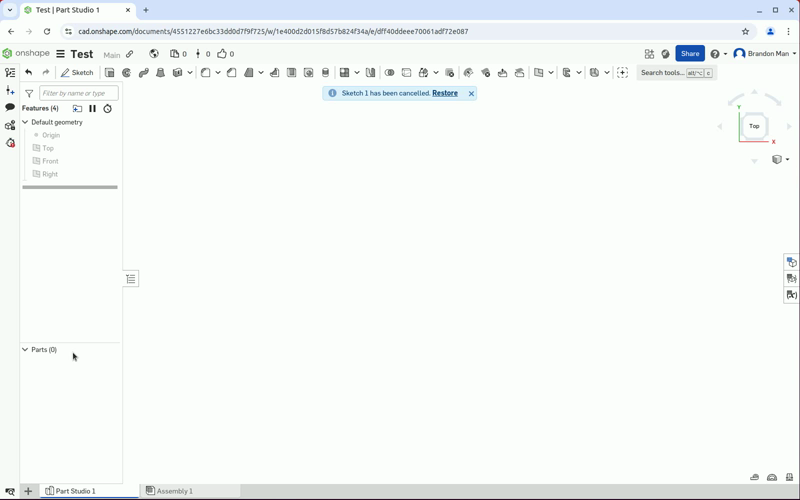
key(space)
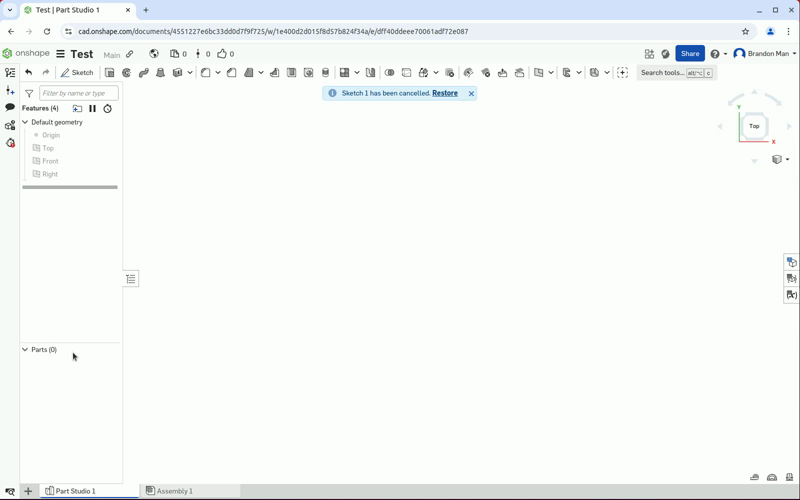
key_down(shift)
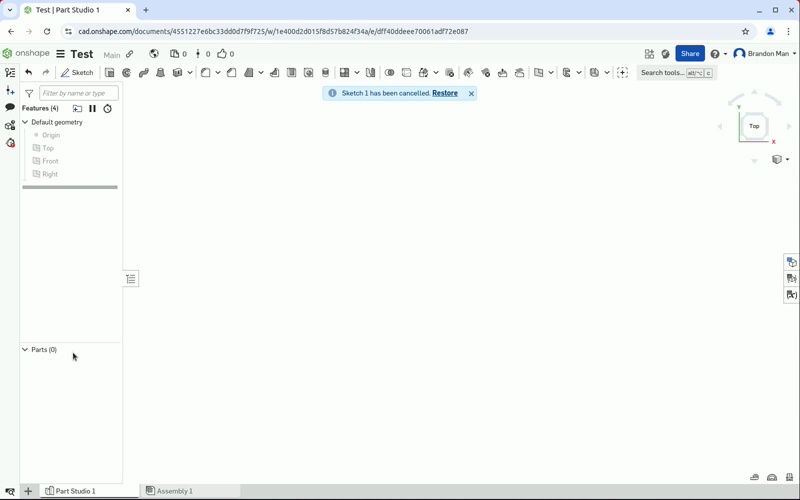
key(up)
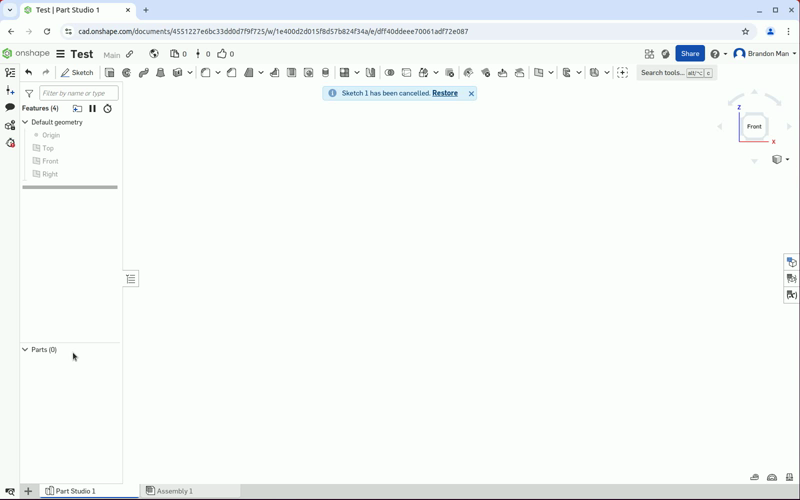
key_up(shift)
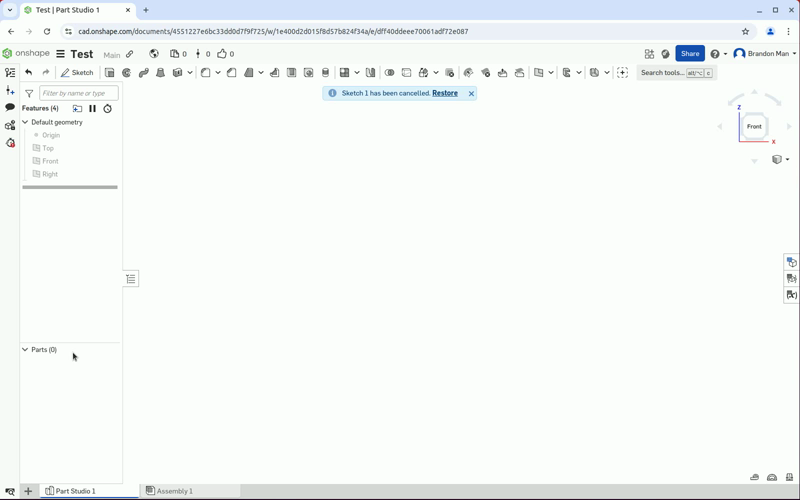
mouse_move(73, 352)
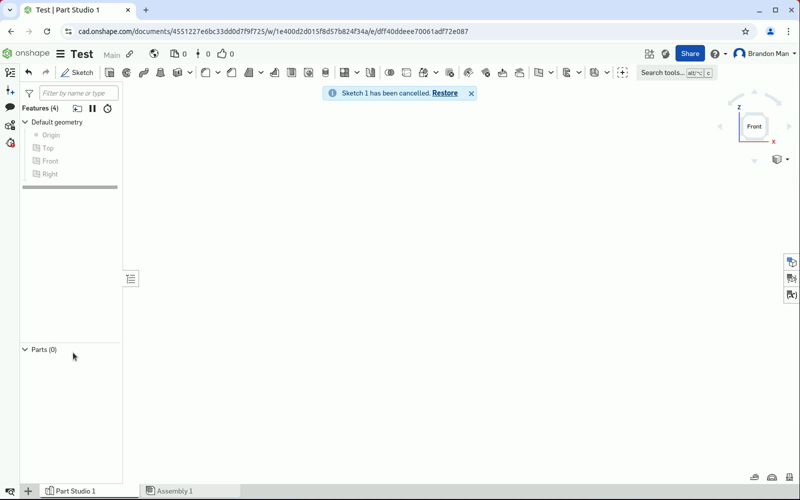
key(shift+y)
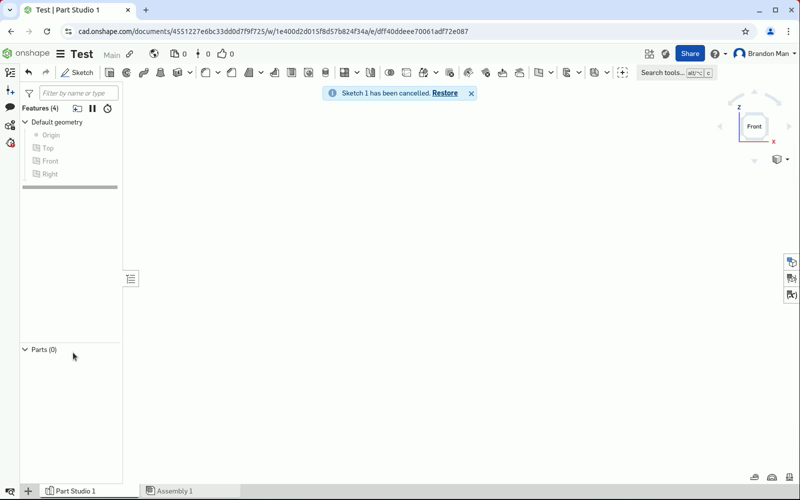
key(shift+s)
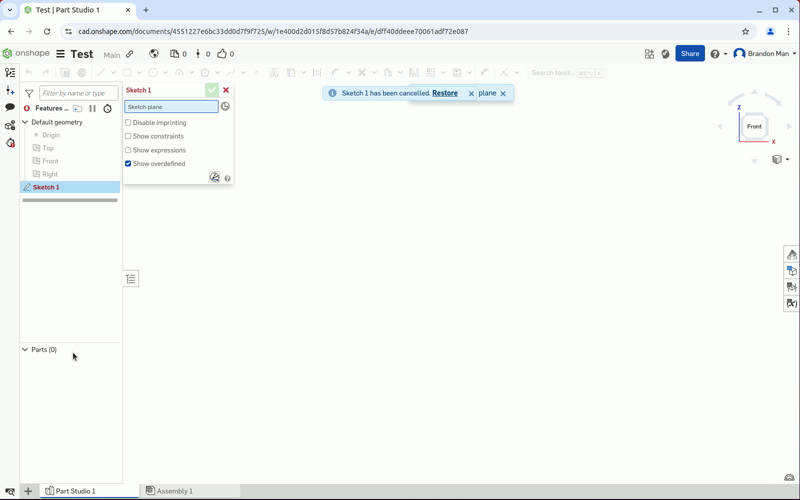
mouse_move(73, 163)
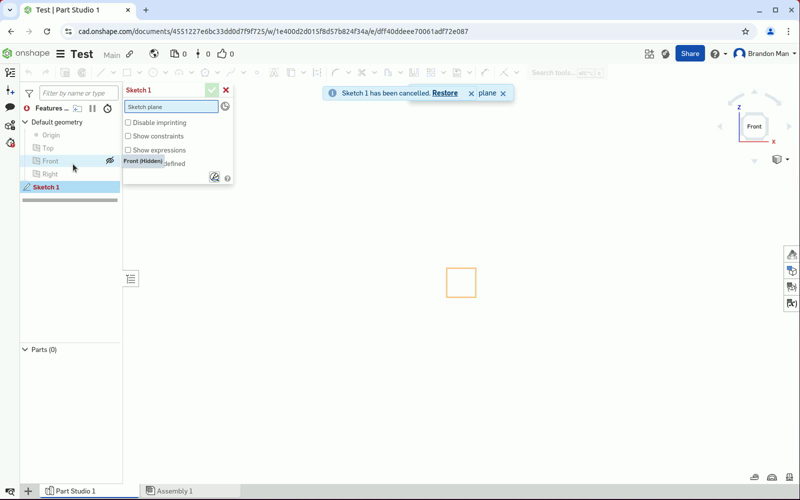
click(73, 163)
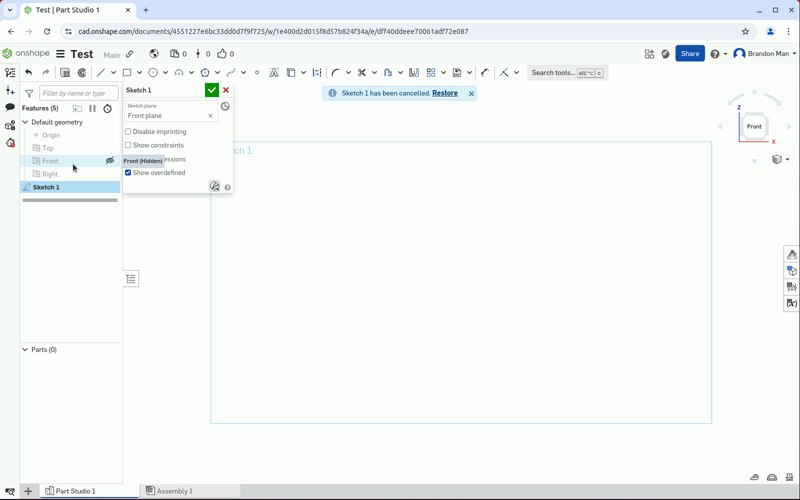
mouse_move(73, 352)
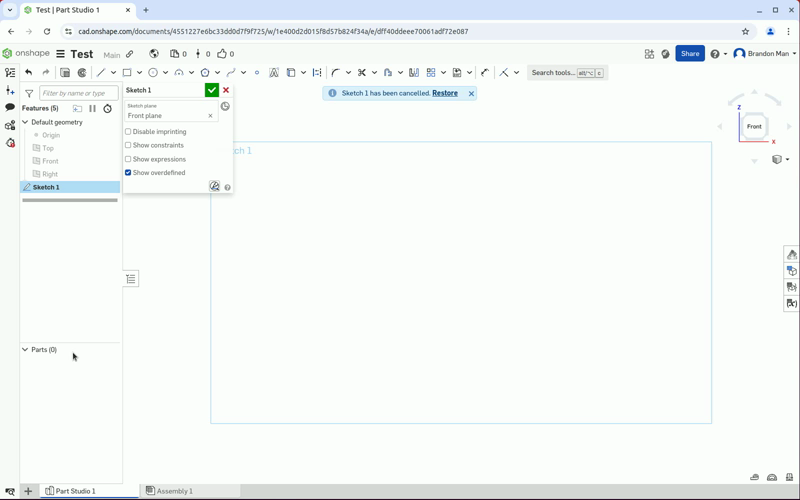
key(y)
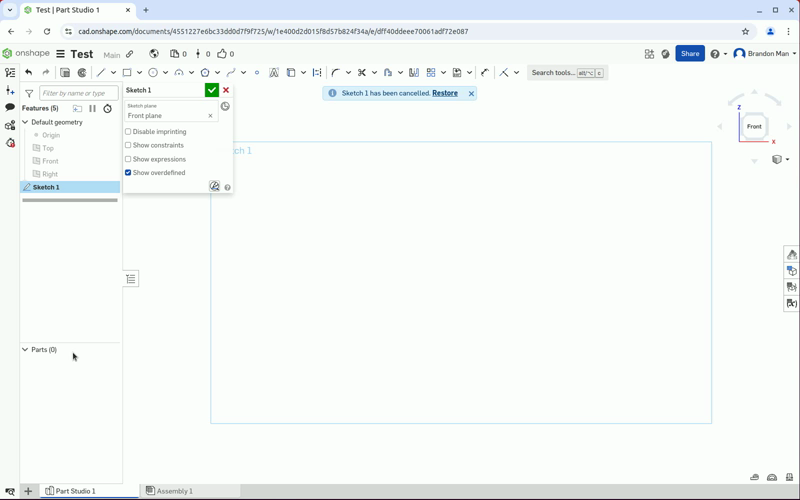
key(l)
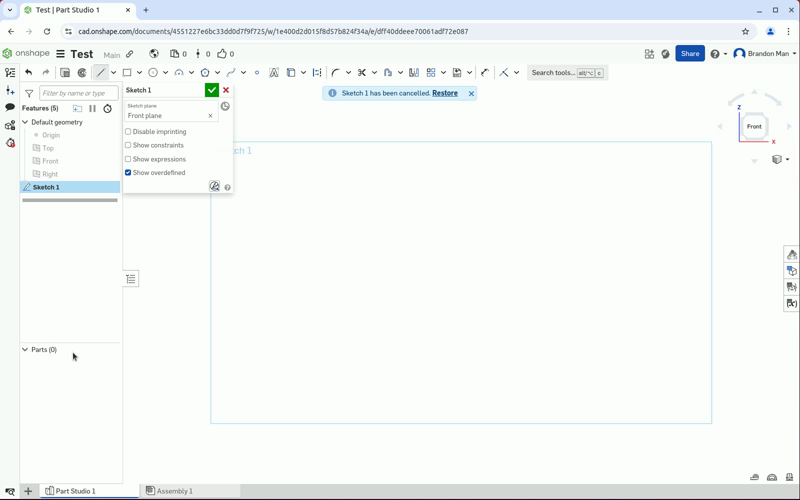
key_down(shift)
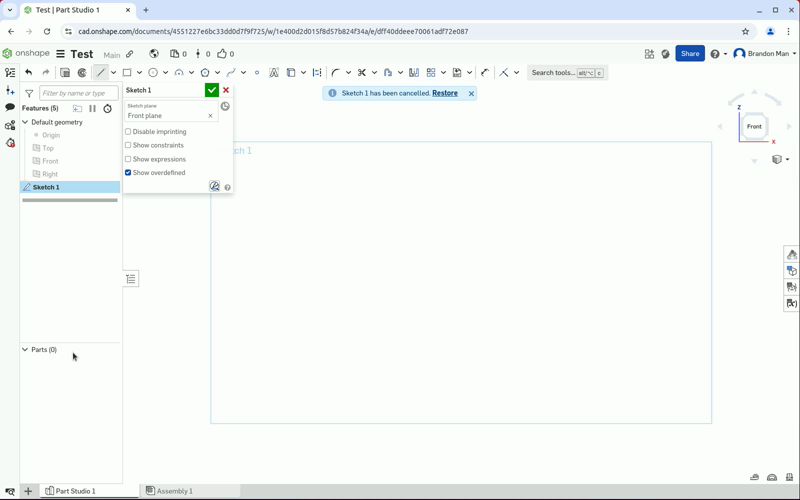
mouse_move(460, 282)
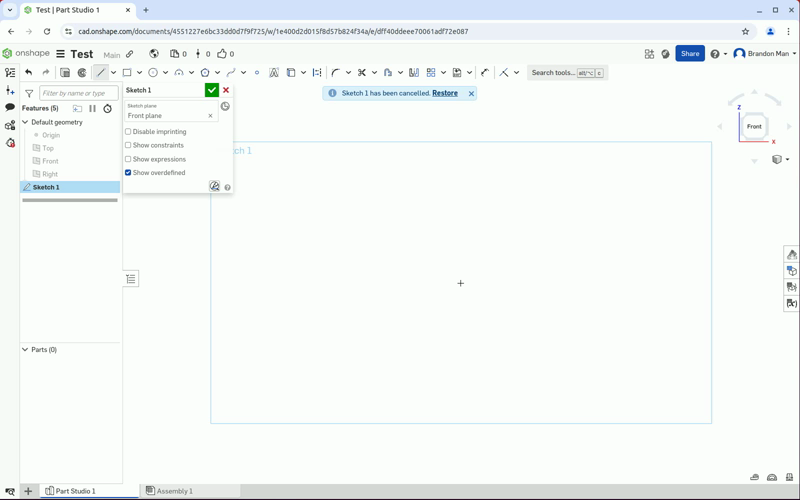
click(460, 282)
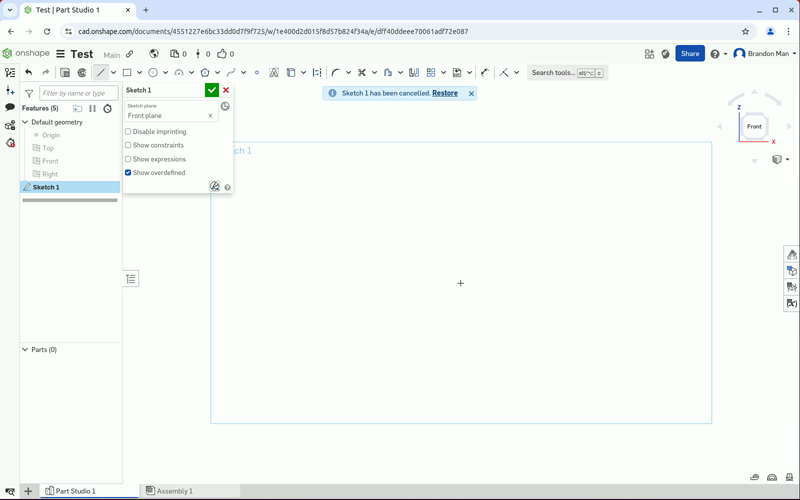
key_up(shift)
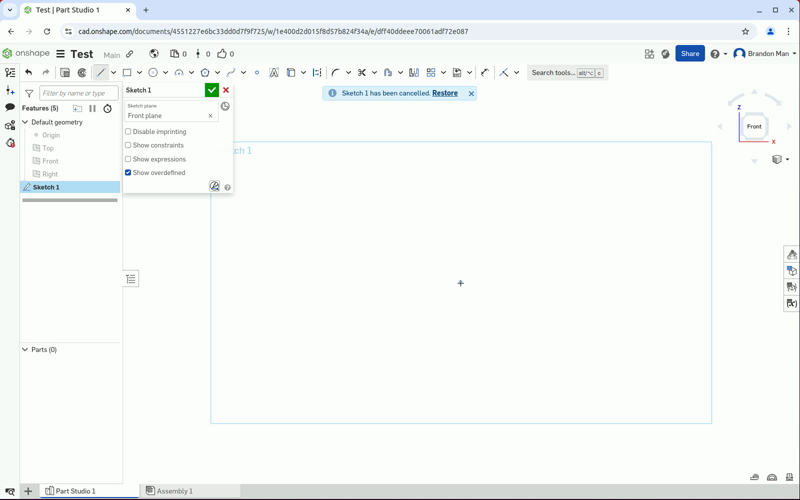
key_down(shift)
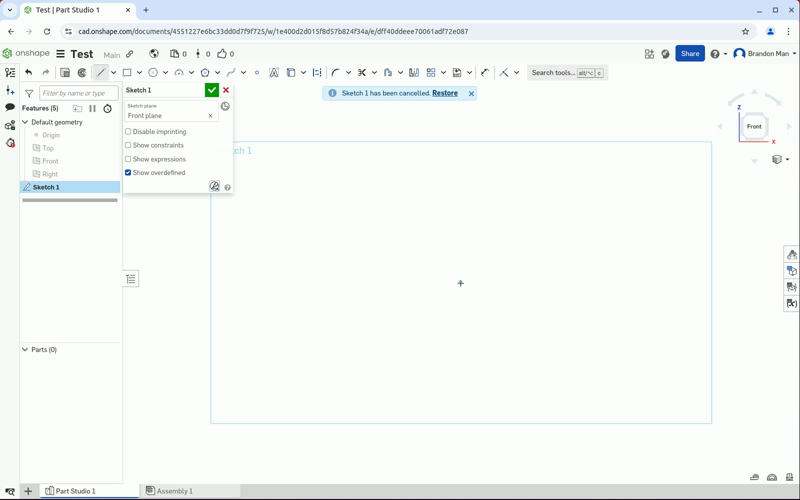
mouse_move(573, 282)
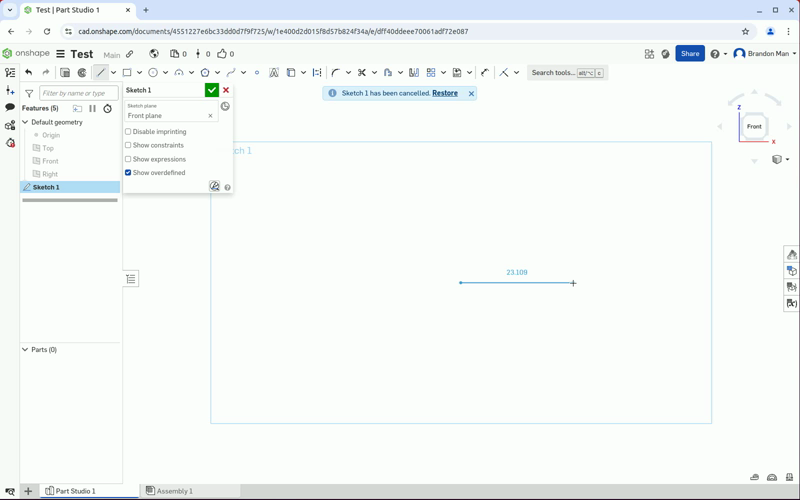
click(573, 282)
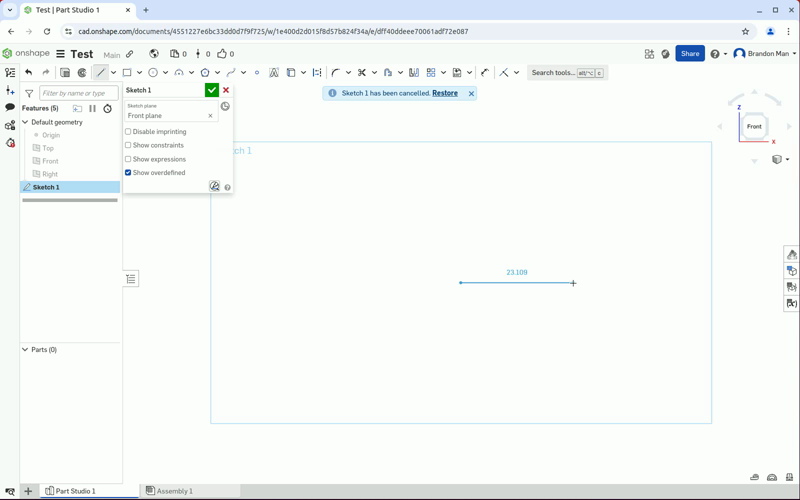
key_up(shift)
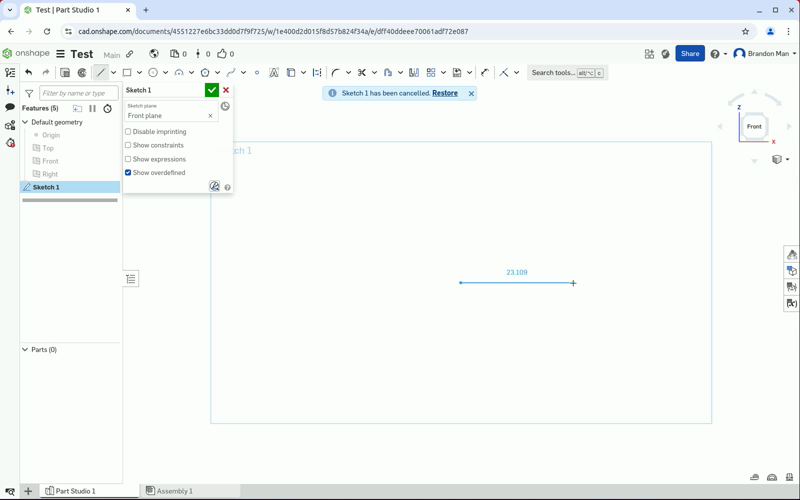
key_down(shift)
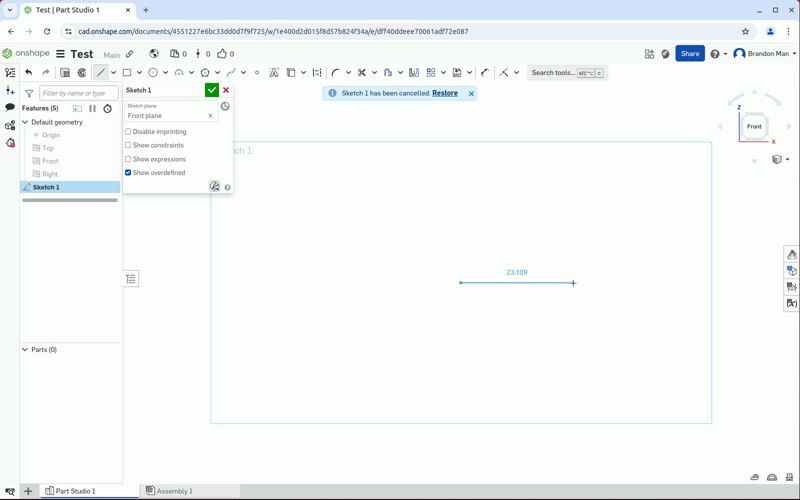
mouse_move(573, 208)
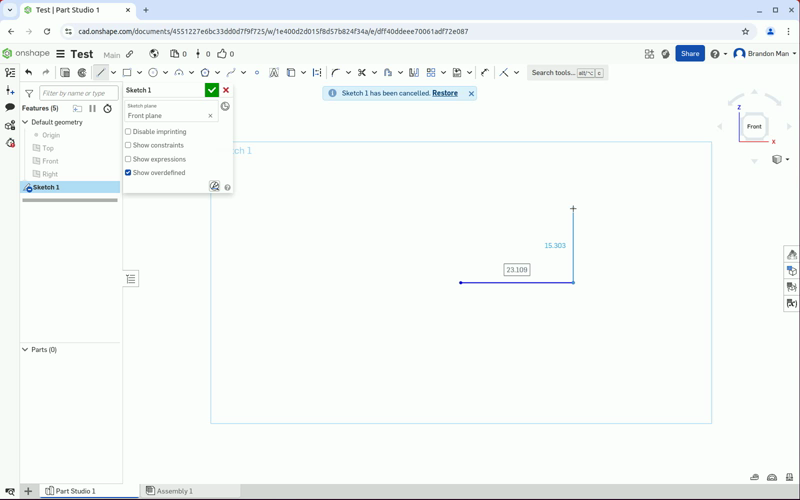
click(573, 208)
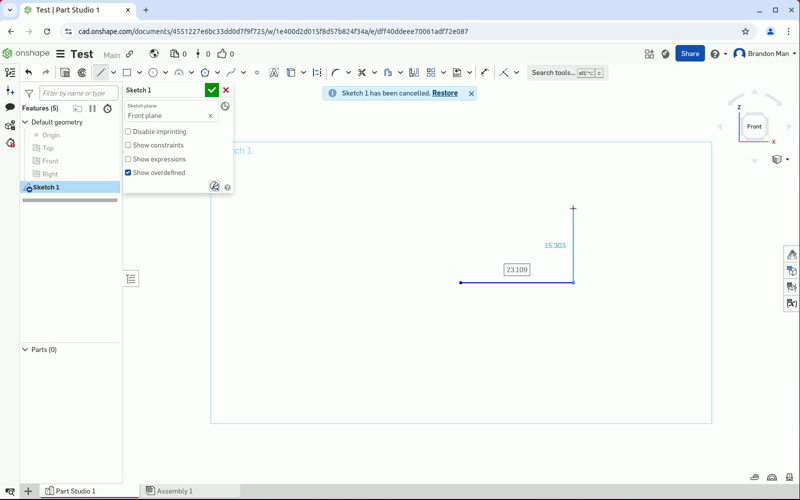
key_up(shift)
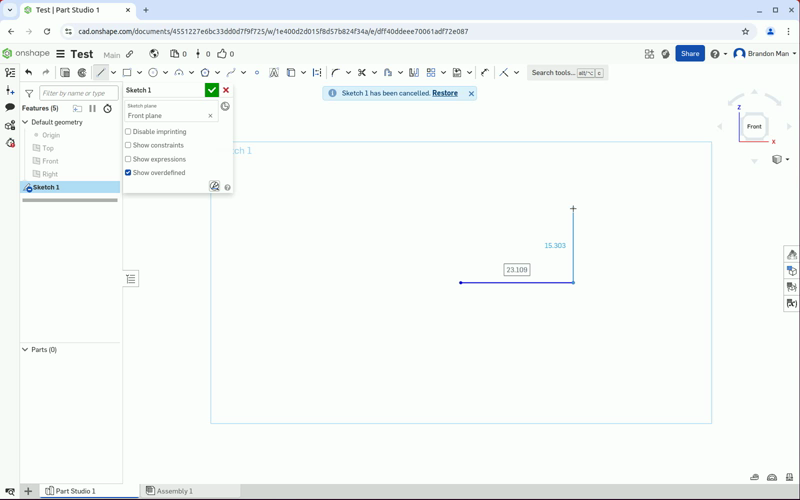
key_down(shift)
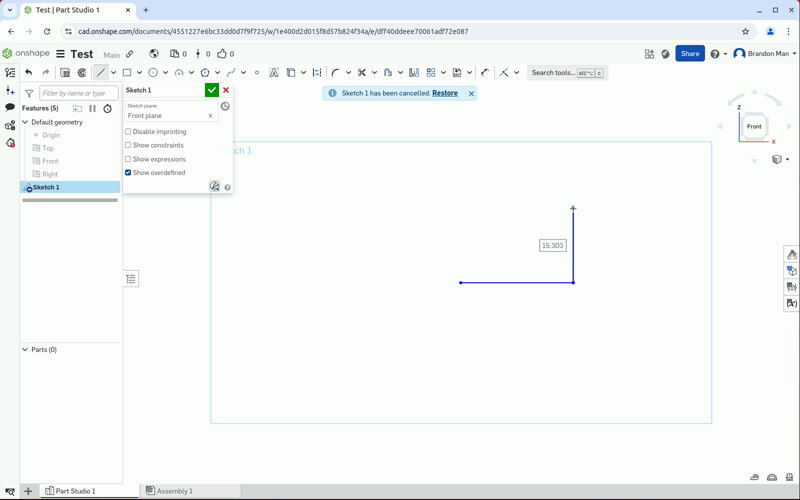
mouse_move(460, 208)
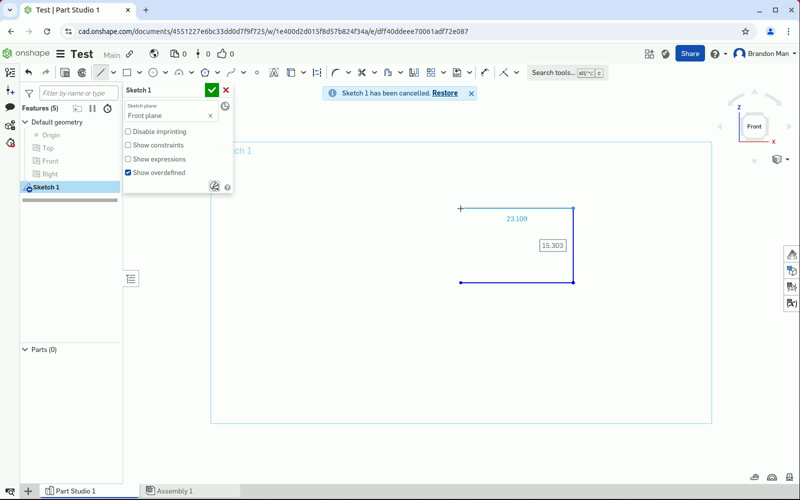
click(460, 208)
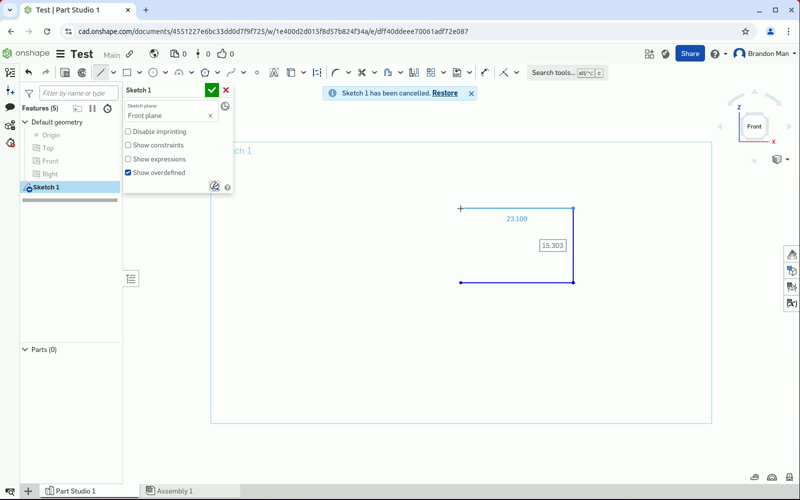
key_up(shift)
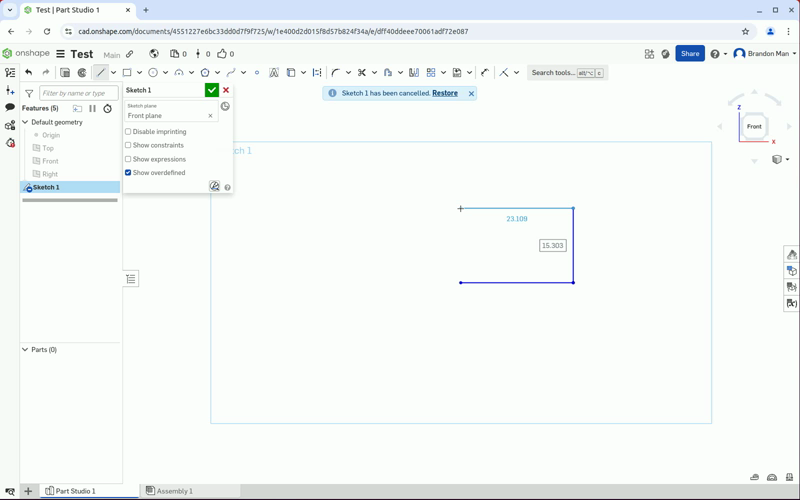
key_down(shift)
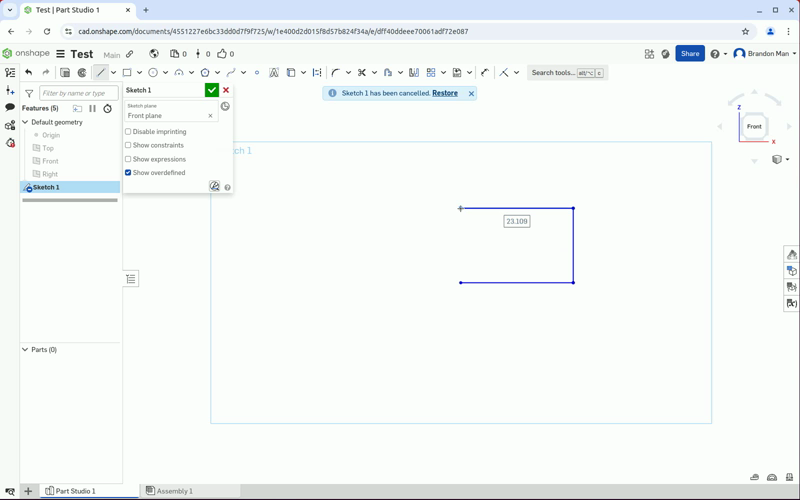
mouse_move(460, 282)
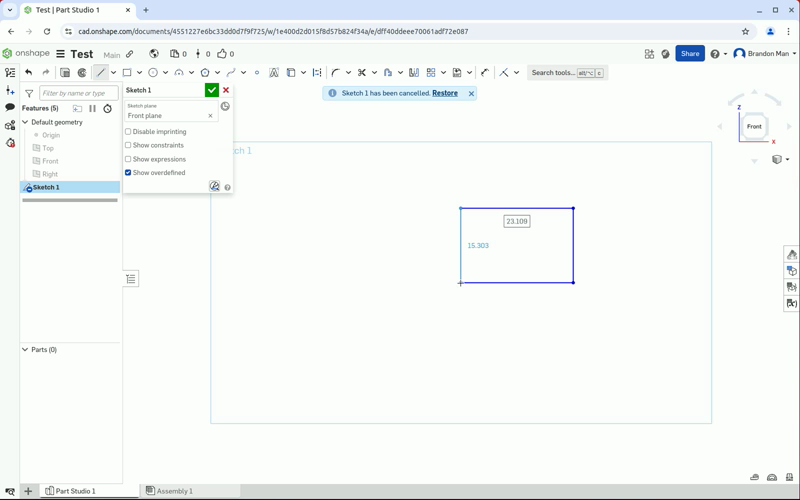
key_up(shift)
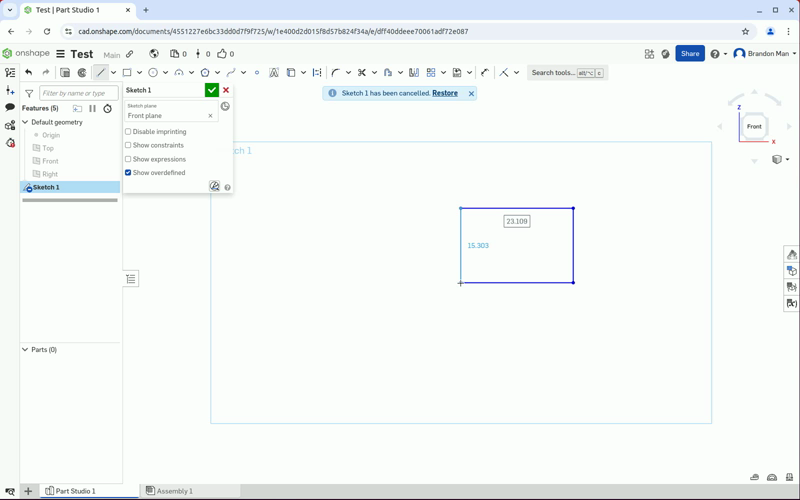
click(460, 282)
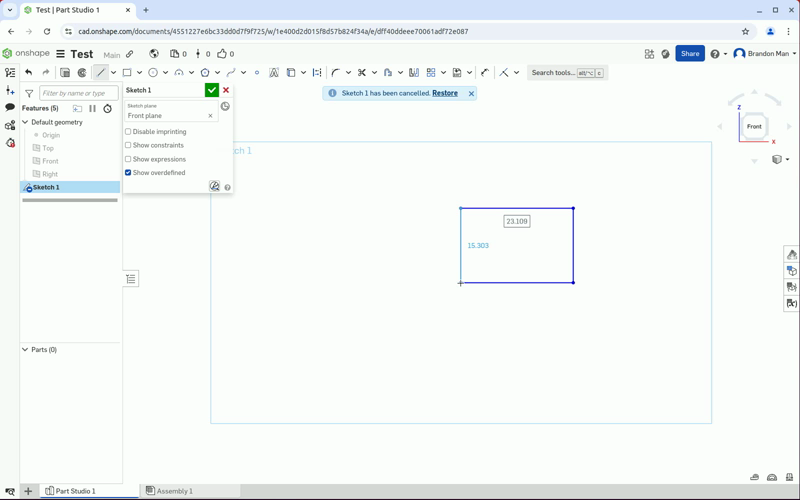
key(esc)
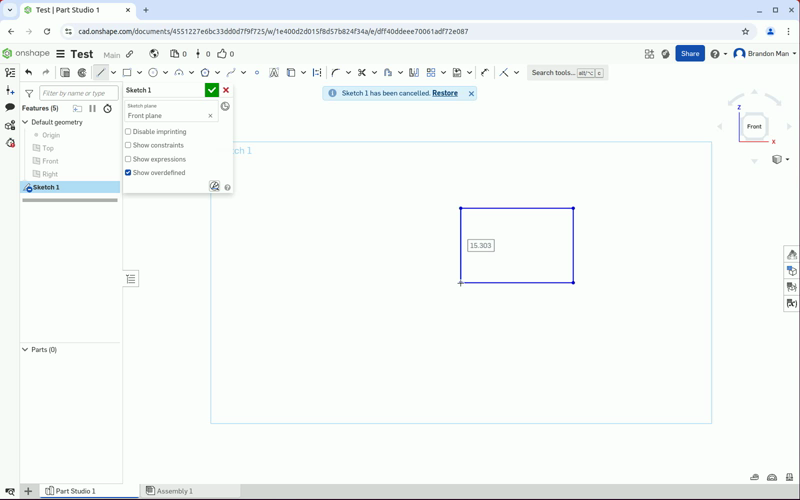
mouse_move(538, 257)
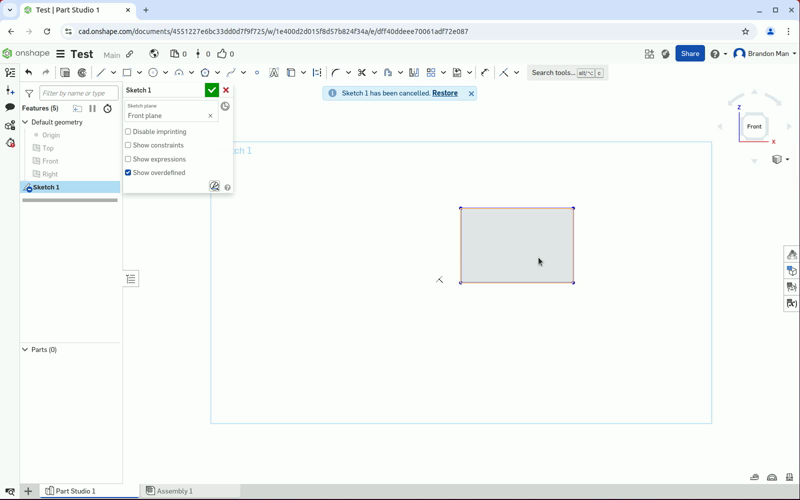
click(538, 257)
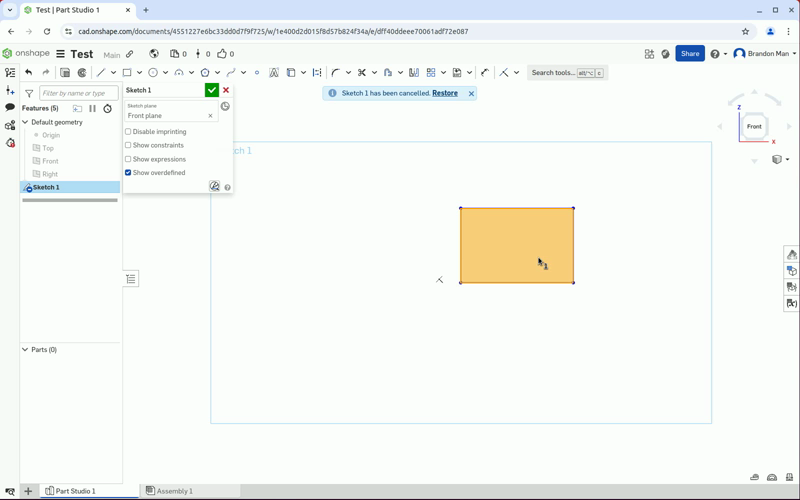
mouse_move(73, 352)
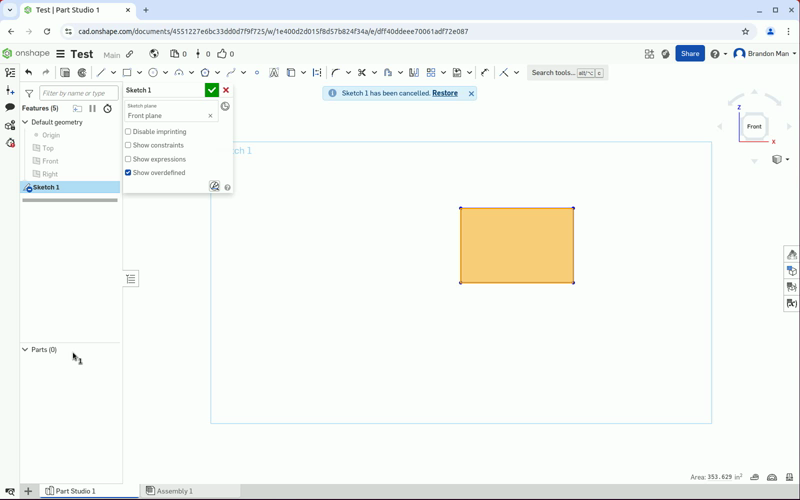
key(shift+y)
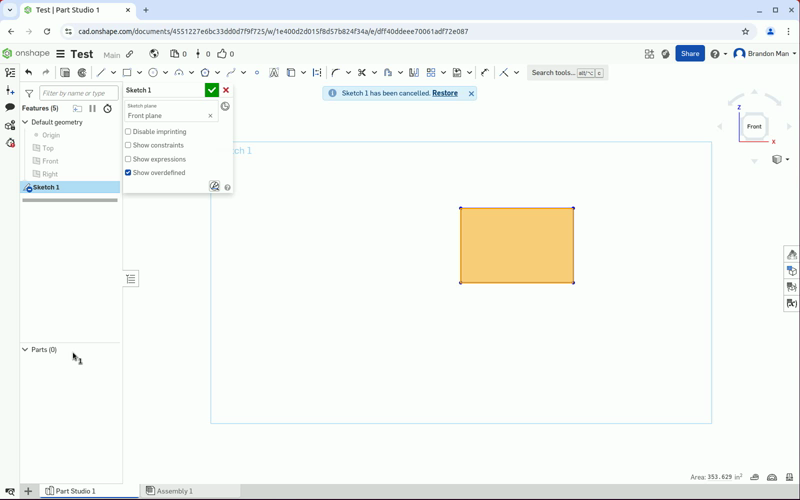
key(shift+e)
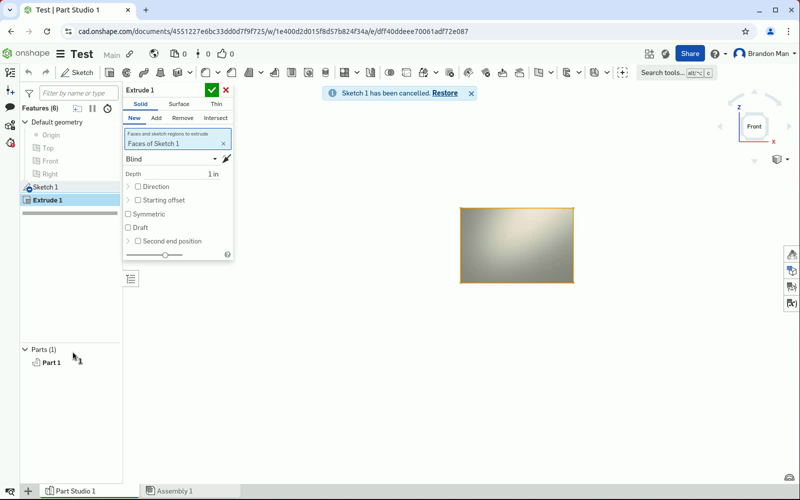
mouse_move(143, 106)
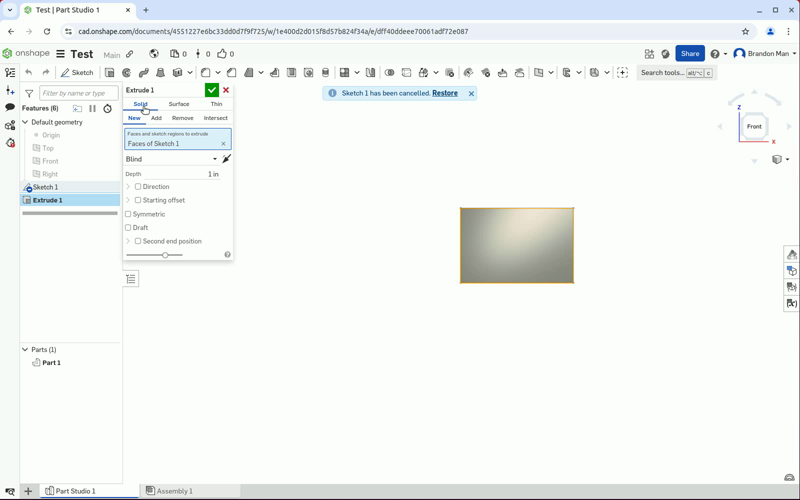
click(143, 106)
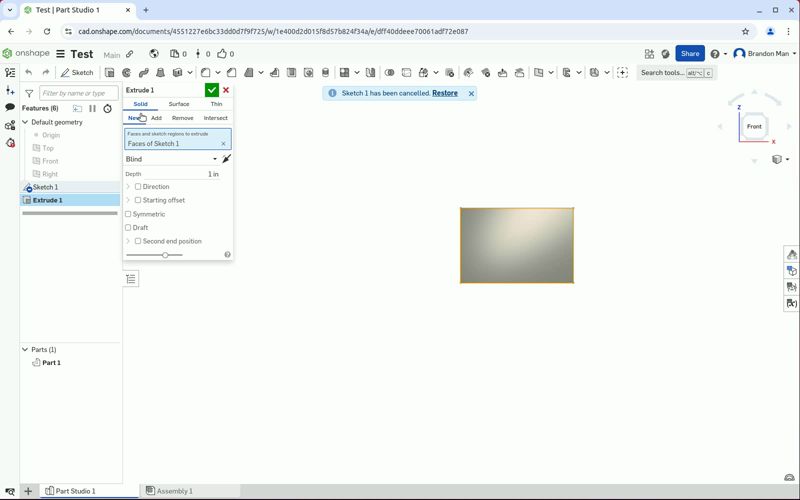
mouse_move(137, 120)
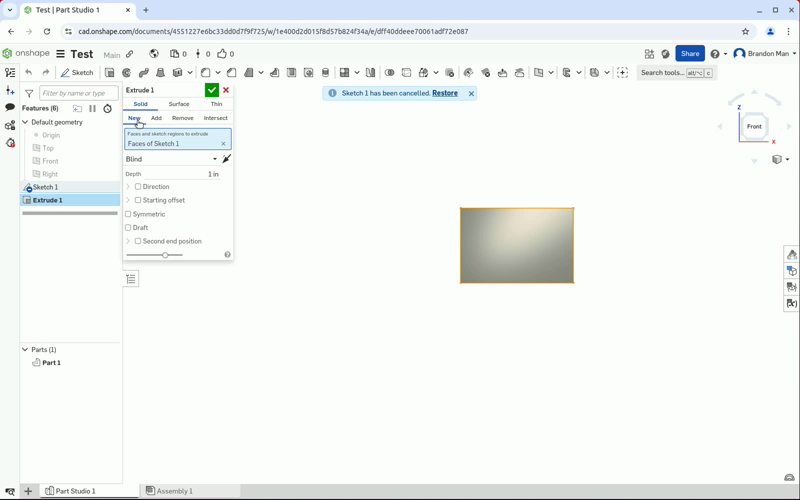
click(137, 120)
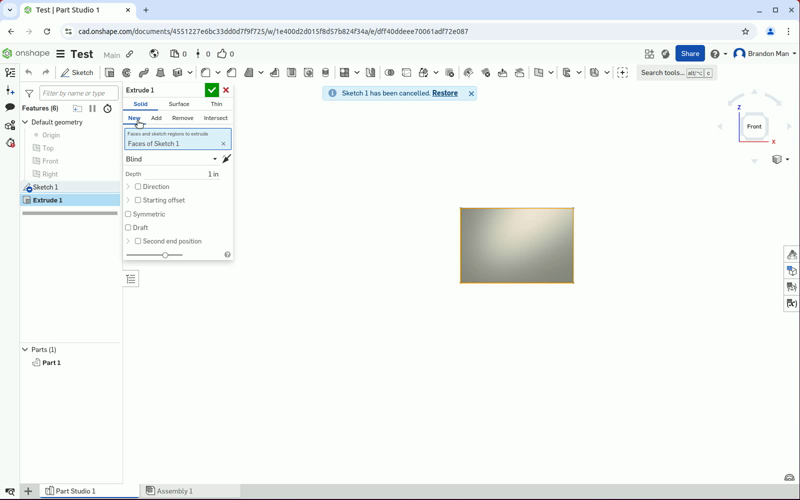
key(tab, 4)
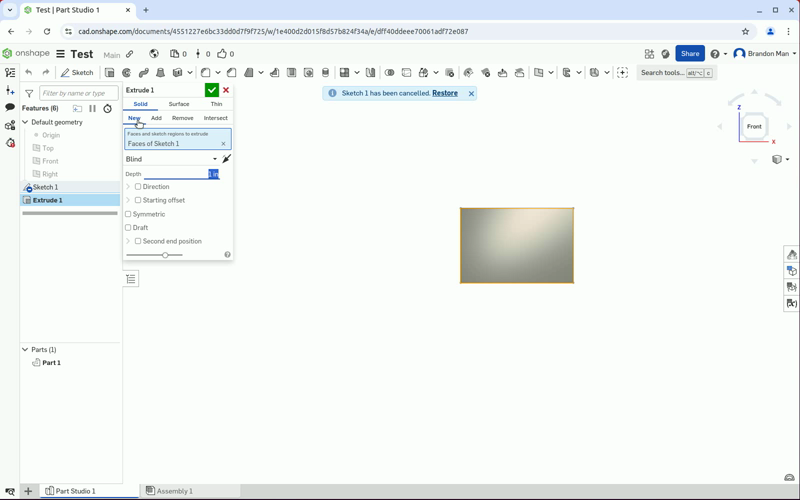
text(15.406)
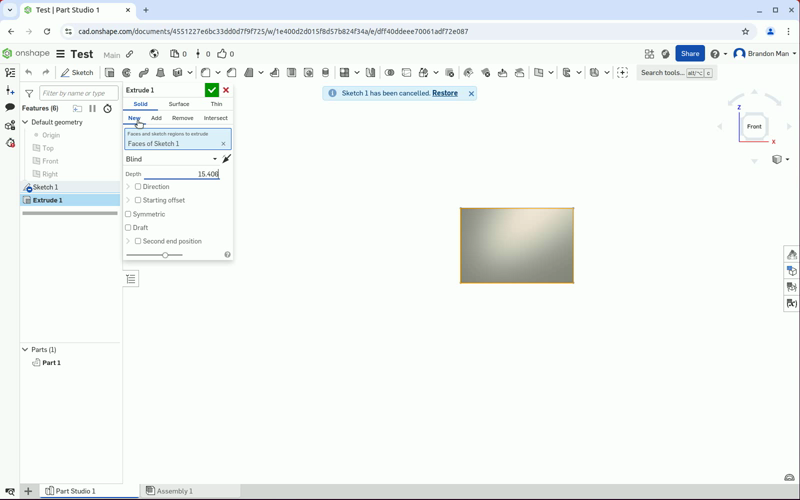
key(tab, 3)
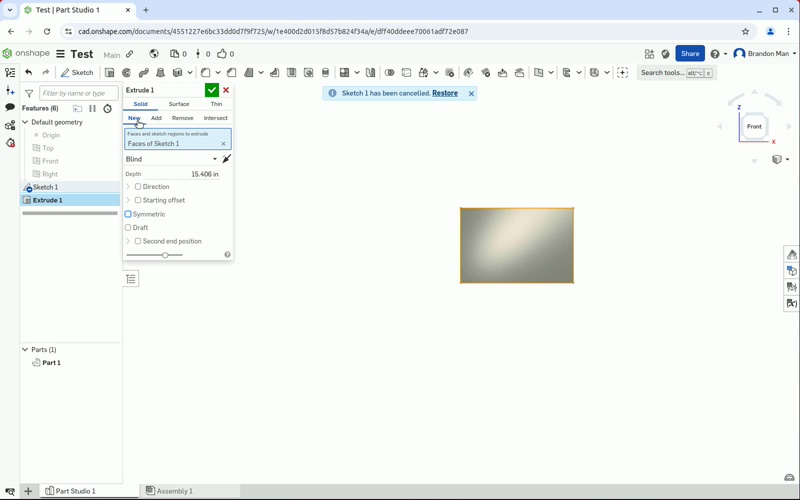
key(space)
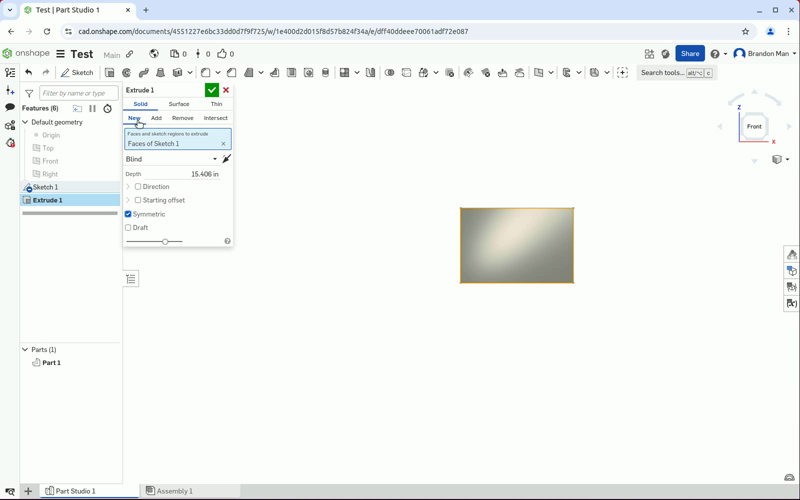
key(enter)
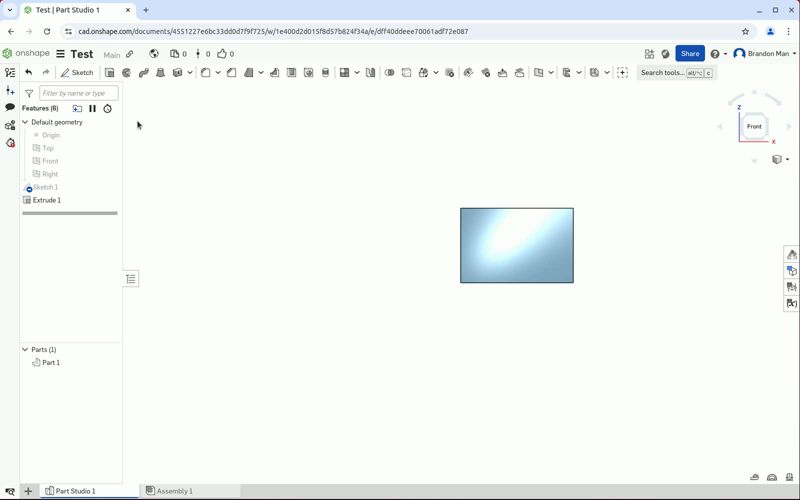
key(shift+h)
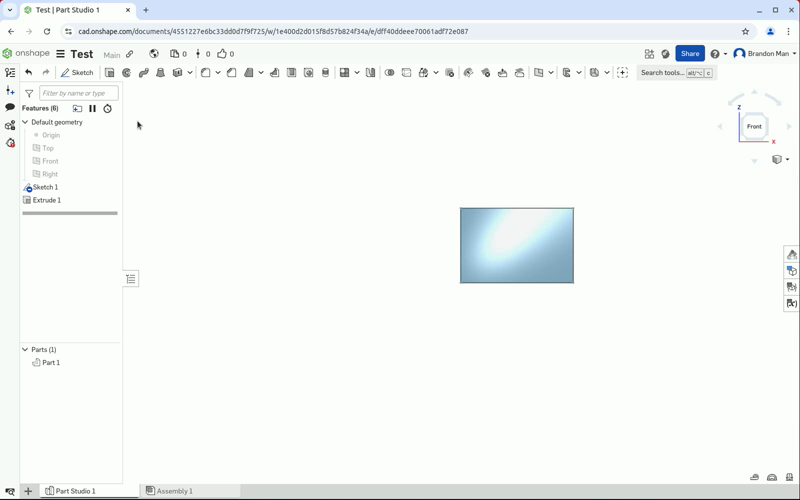
key(shift+h)
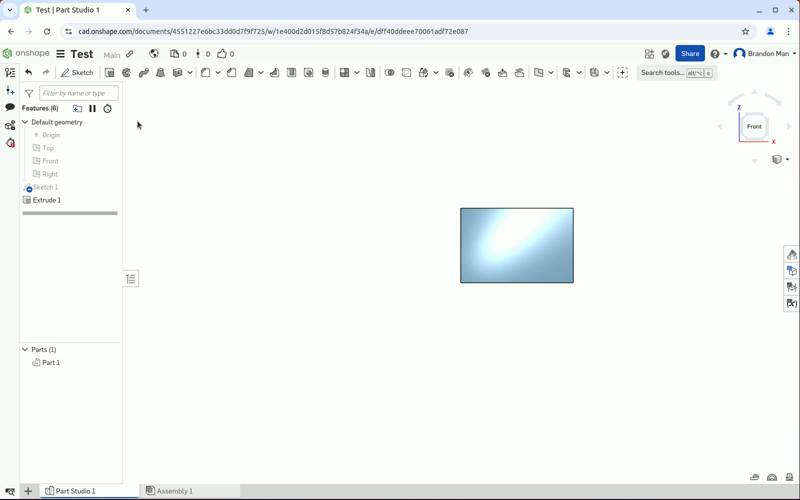
mouse_move(73, 189)
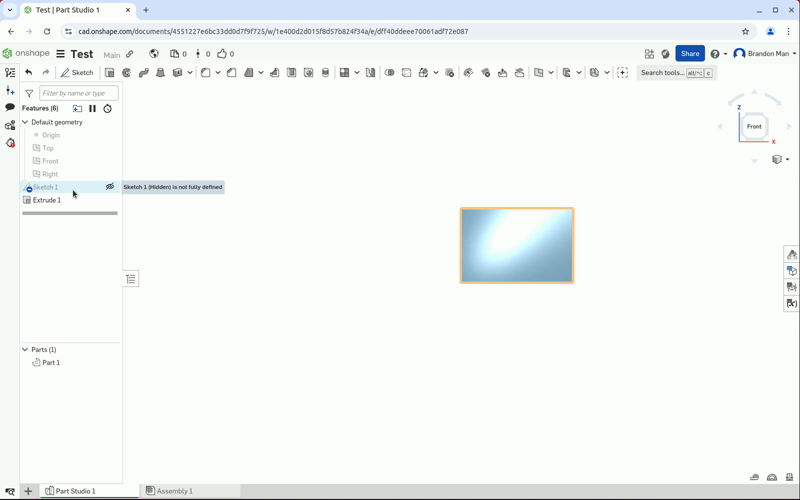
click(73, 189)
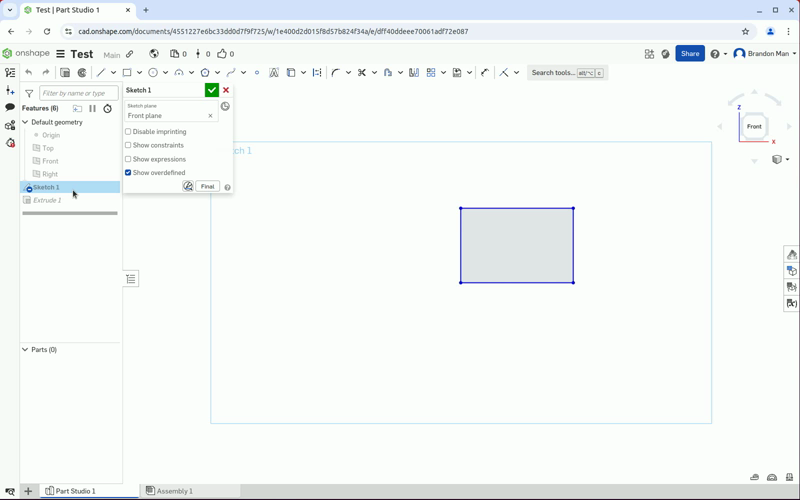
mouse_move(229, 92)
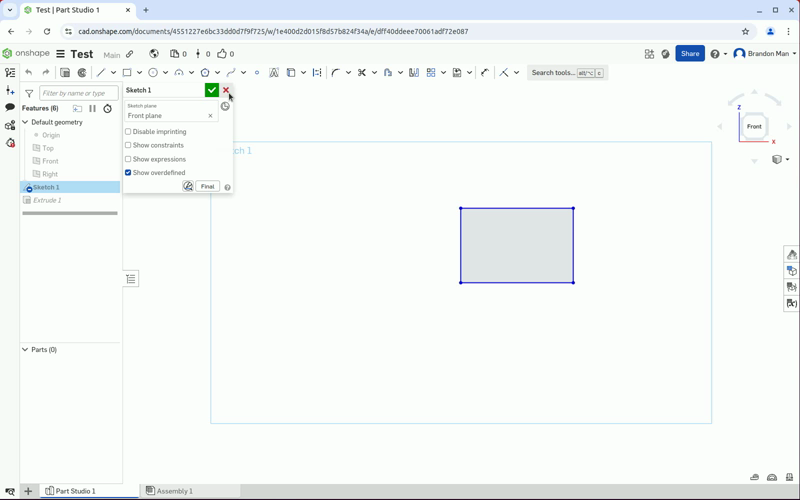
click(229, 92)
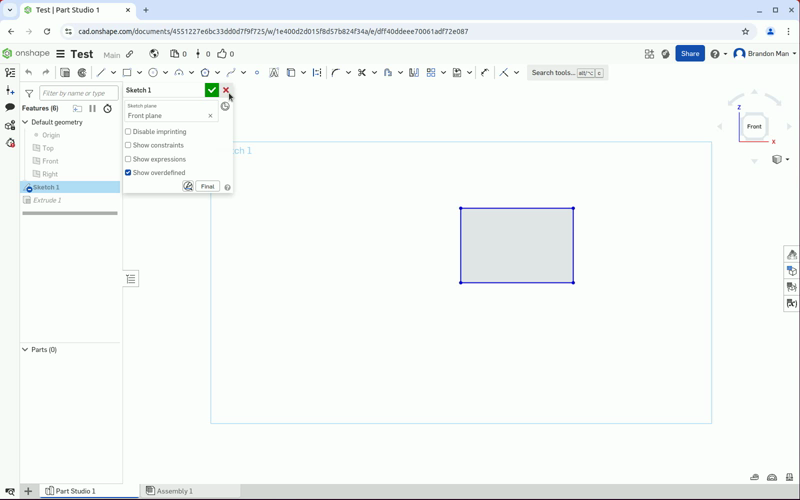
key(shift+s)
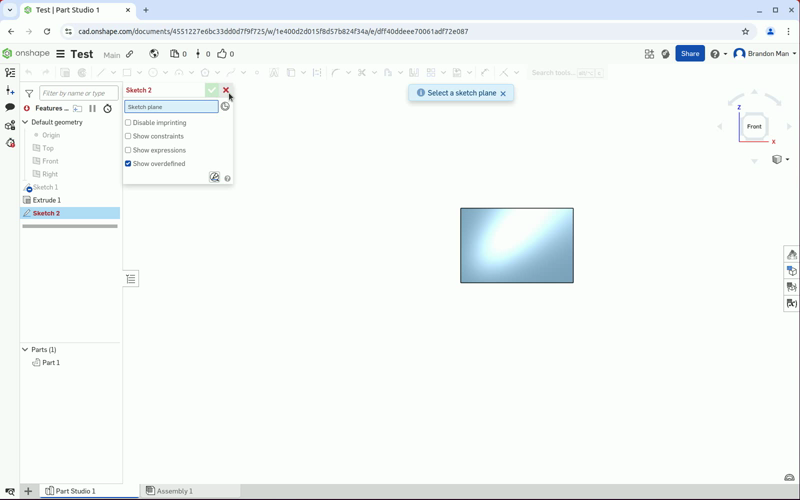
mouse_move(73, 163)
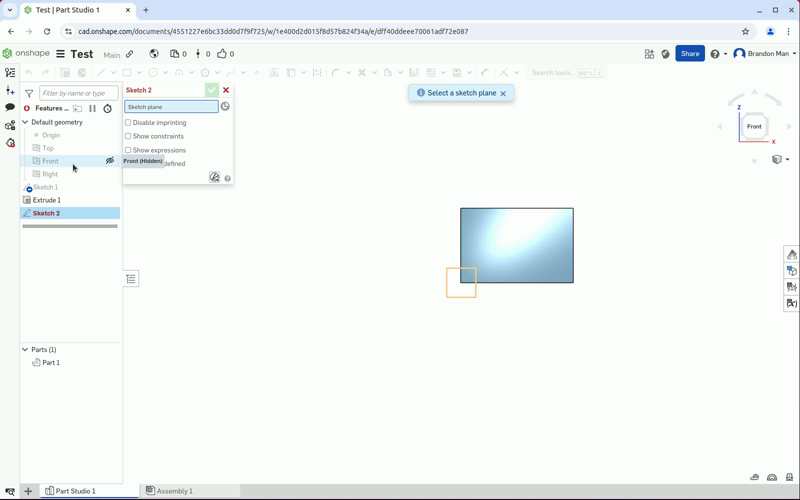
click(73, 163)
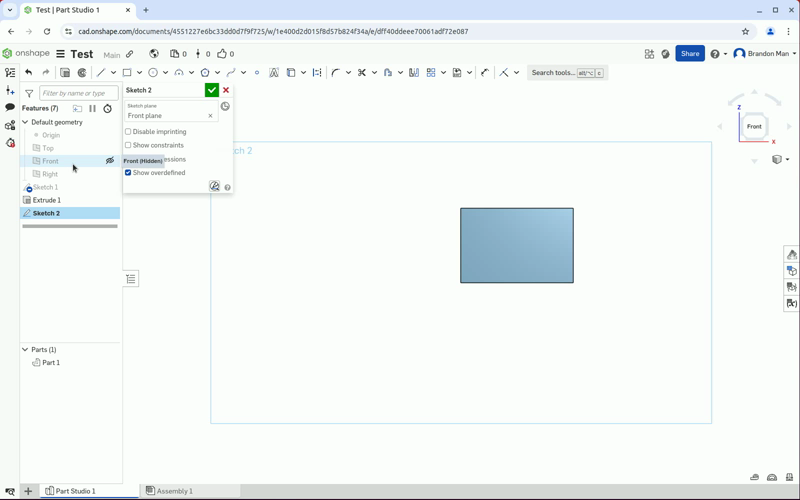
mouse_move(73, 352)
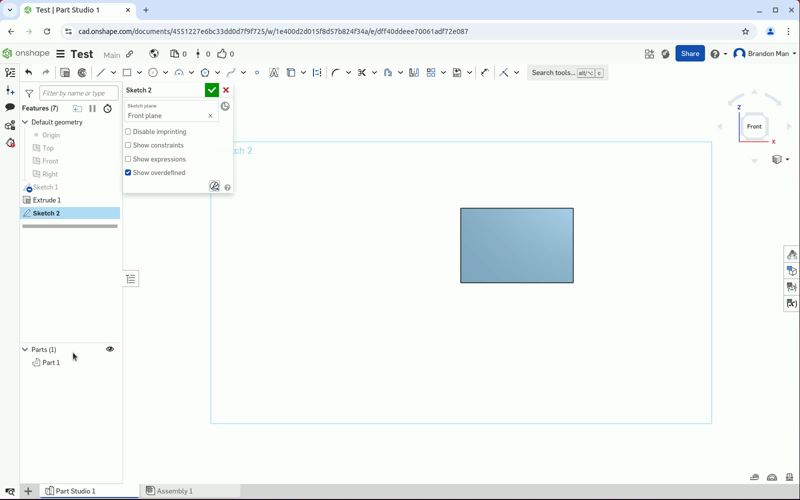
key(y)
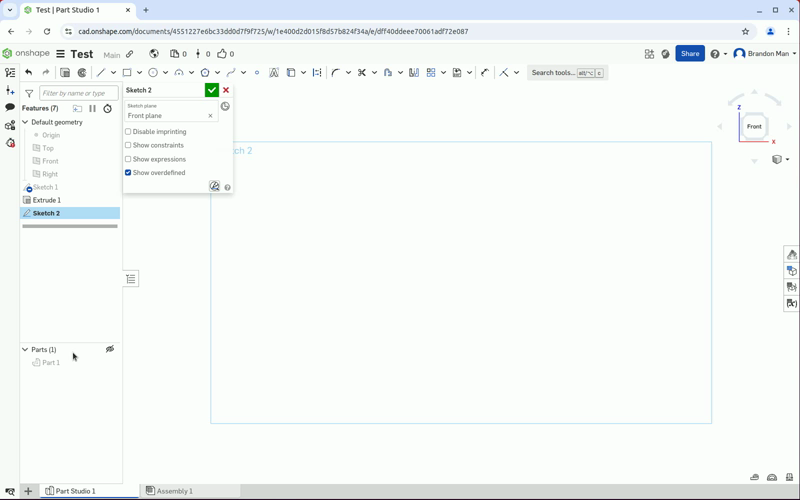
key(l)
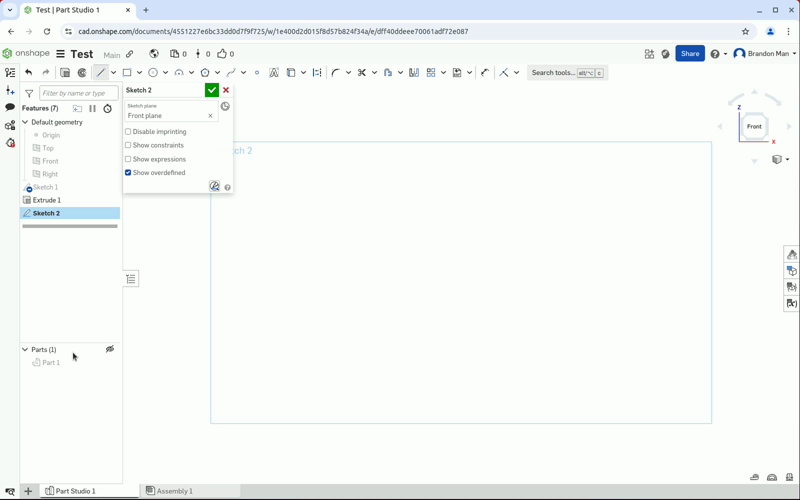
key_down(shift)
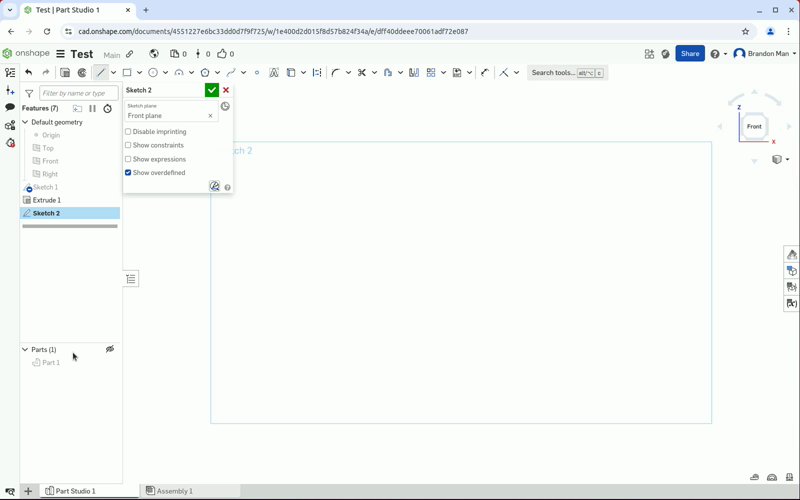
mouse_move(516, 207)
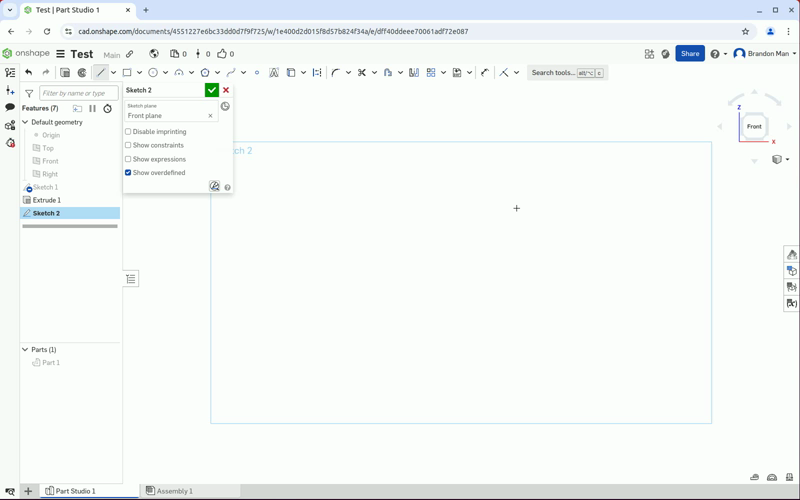
click(516, 207)
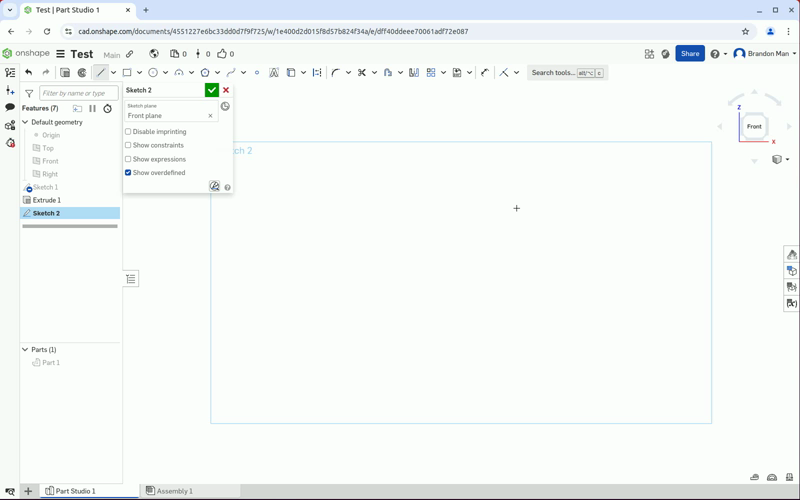
key_up(shift)
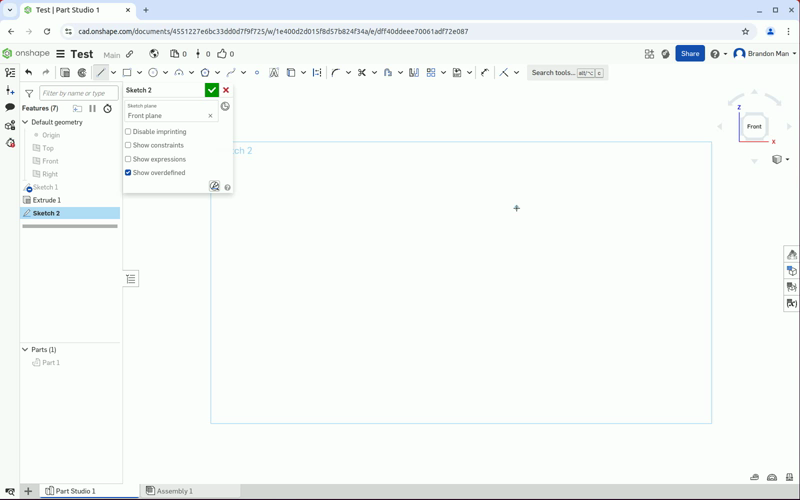
key_down(shift)
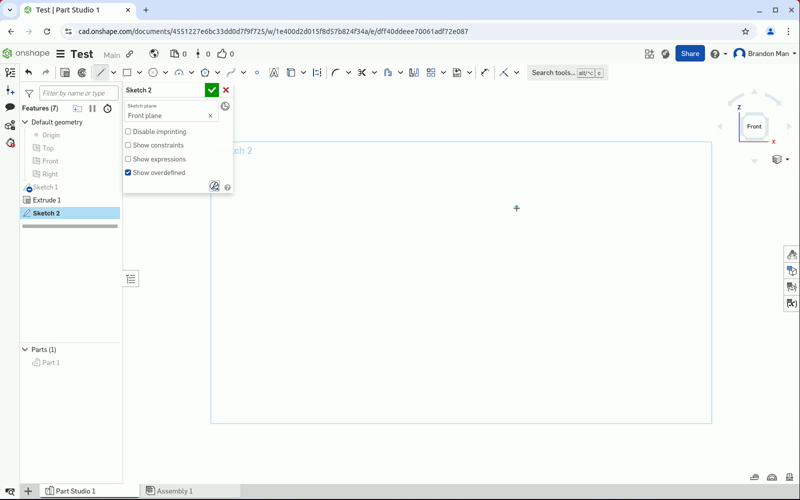
mouse_move(573, 264)
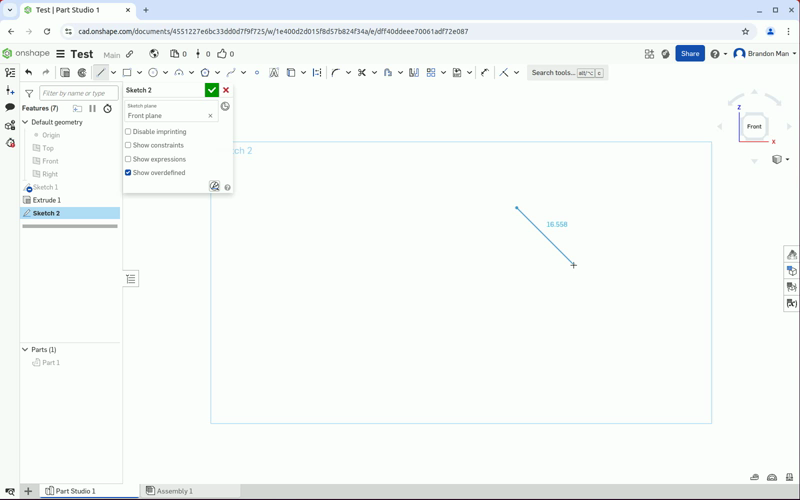
click(573, 264)
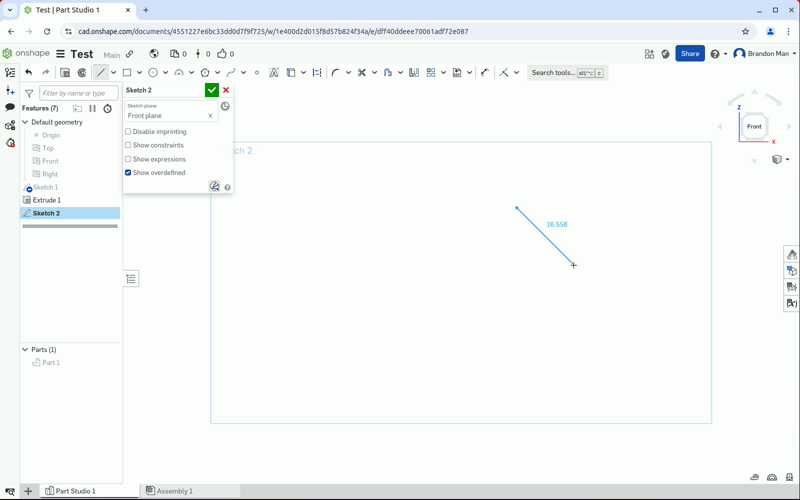
key_up(shift)
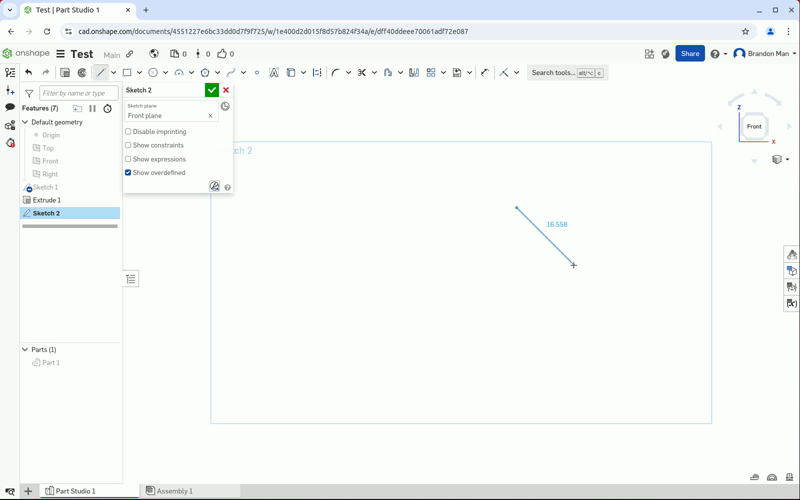
key_down(shift)
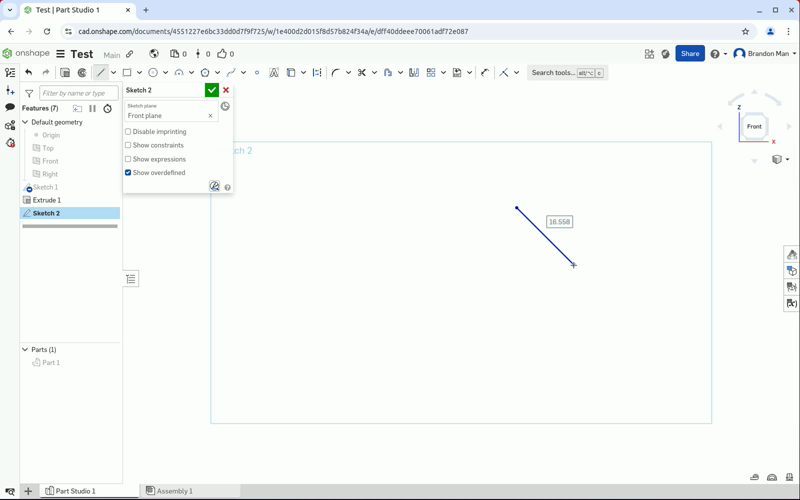
mouse_move(589, 264)
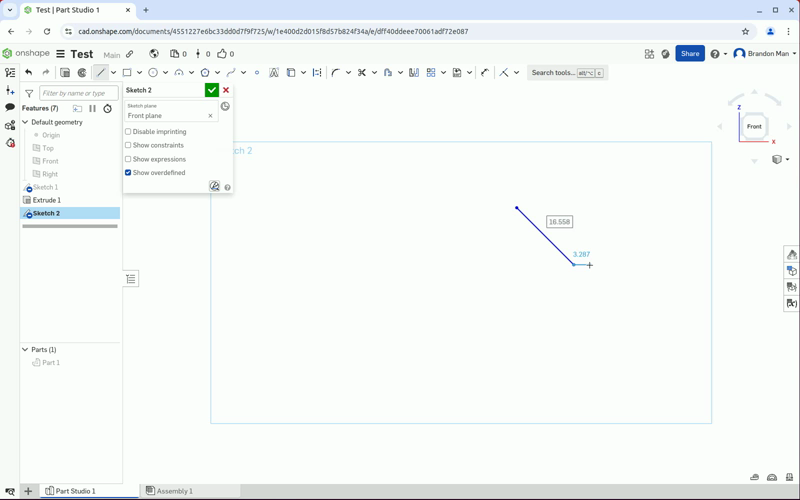
mouse_move(573, 207)
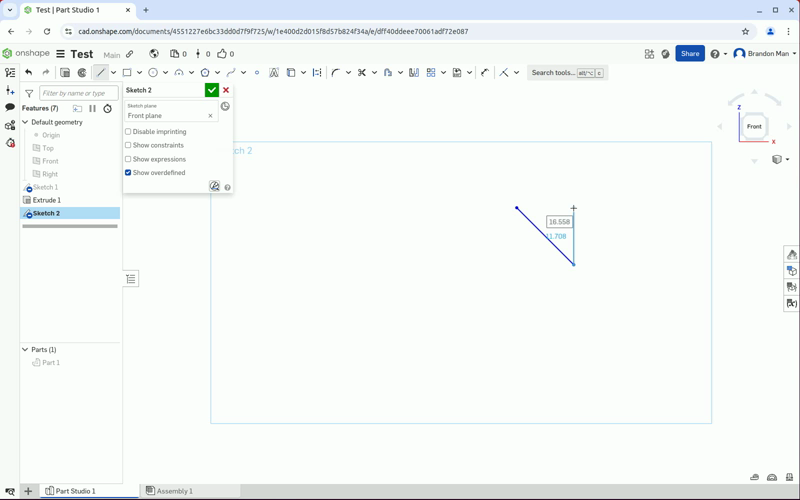
click(573, 207)
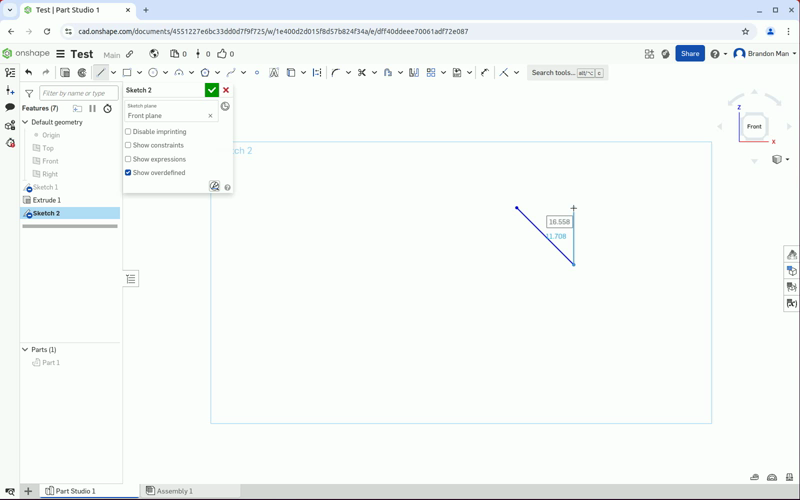
key_up(shift)
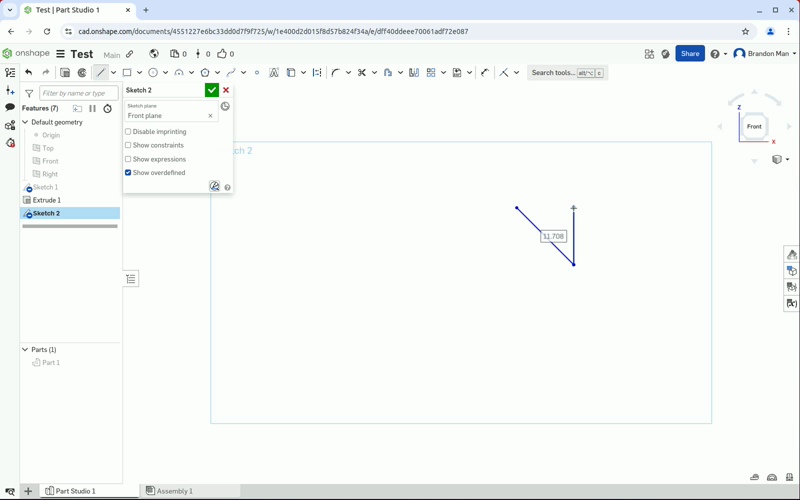
mouse_move(589, 207)
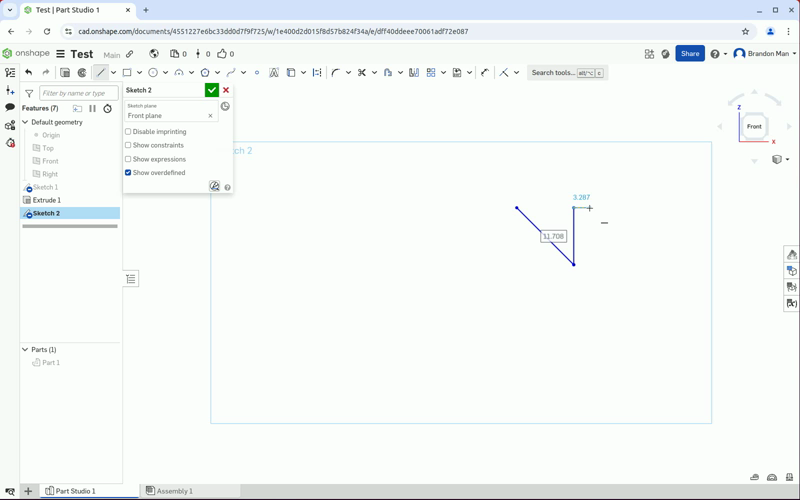
key_down(shift)
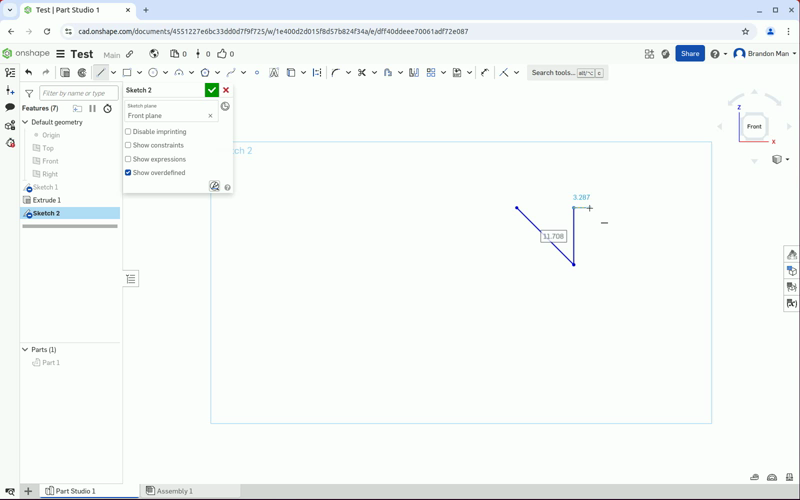
mouse_move(516, 207)
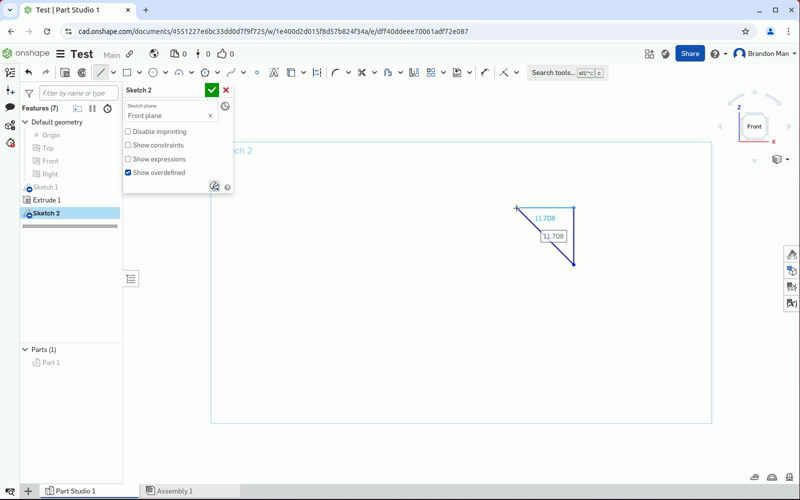
key_up(shift)
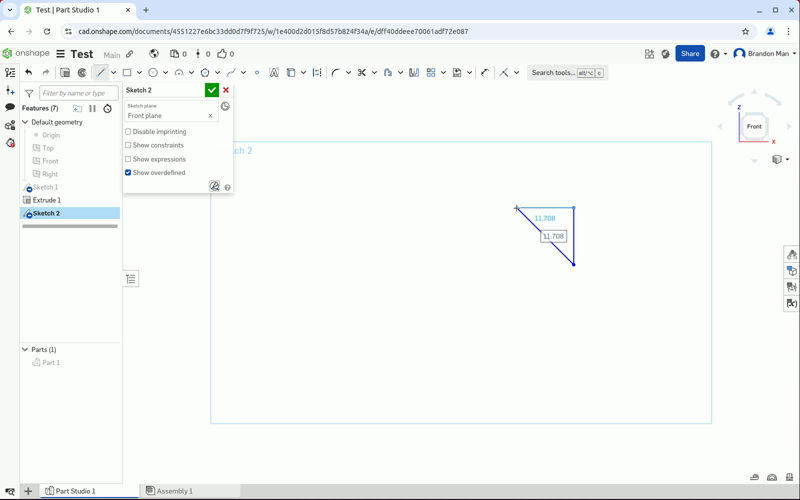
click(516, 207)
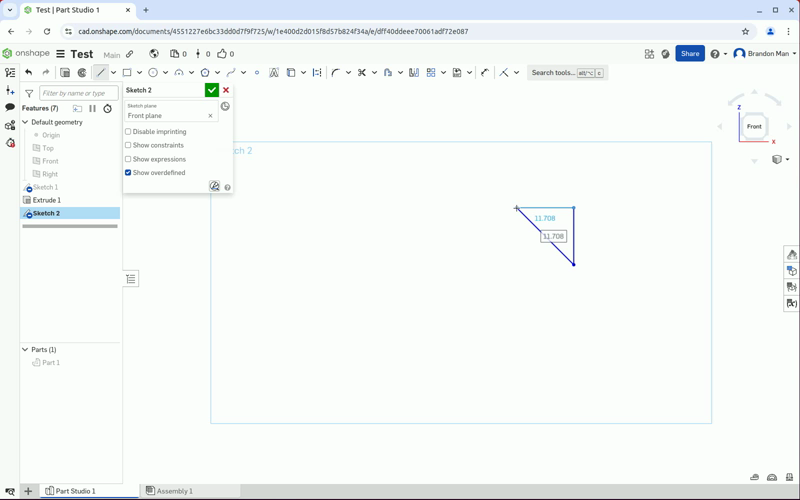
key(esc)
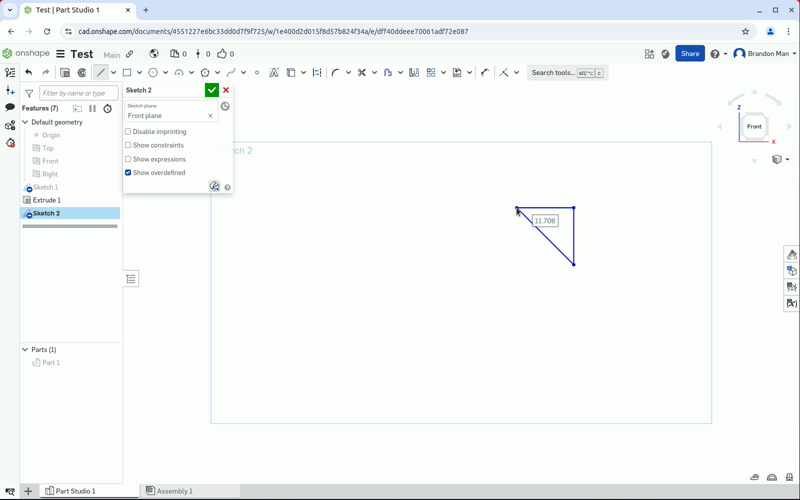
mouse_move(547, 209)
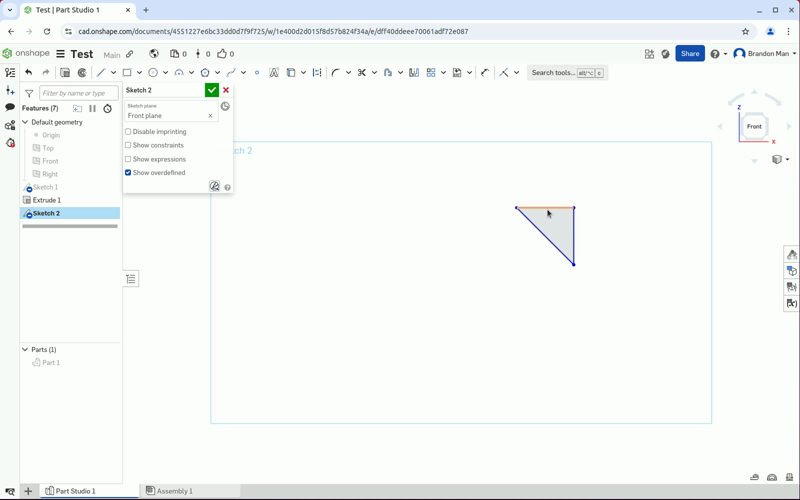
scroll(6)
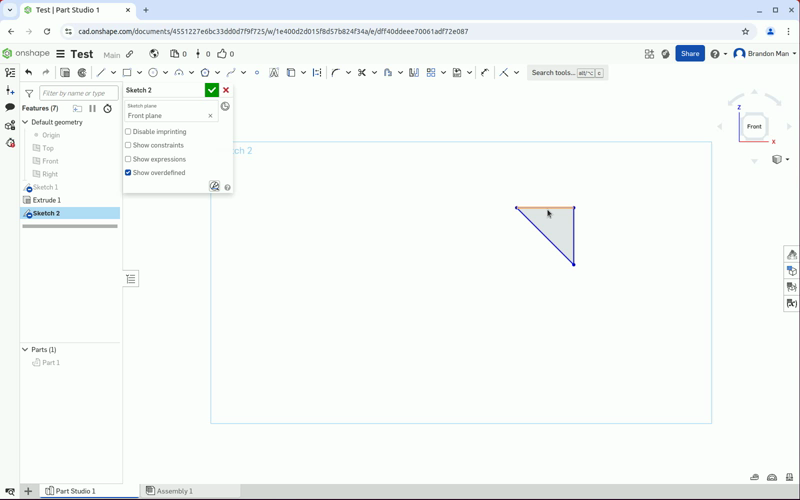
scroll(6)
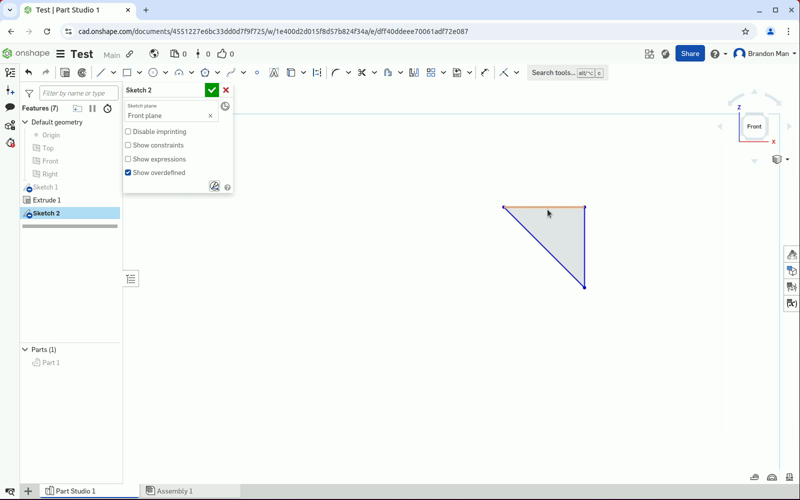
scroll(6)
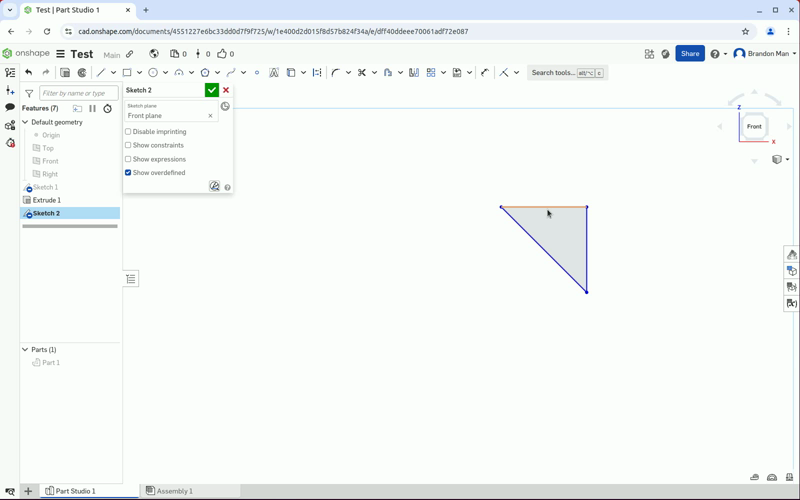
scroll(6)
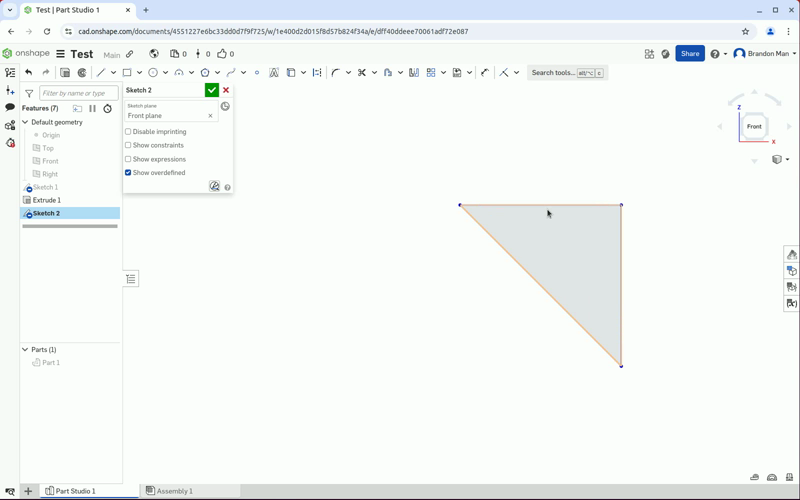
scroll(6)
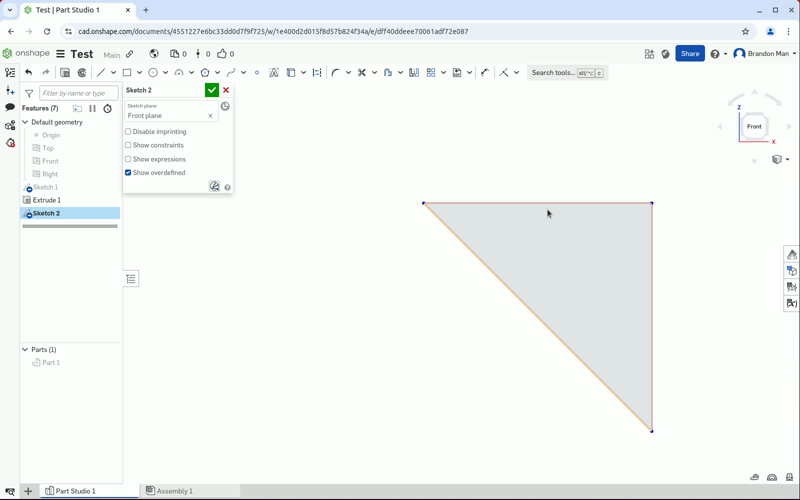
scroll(6)
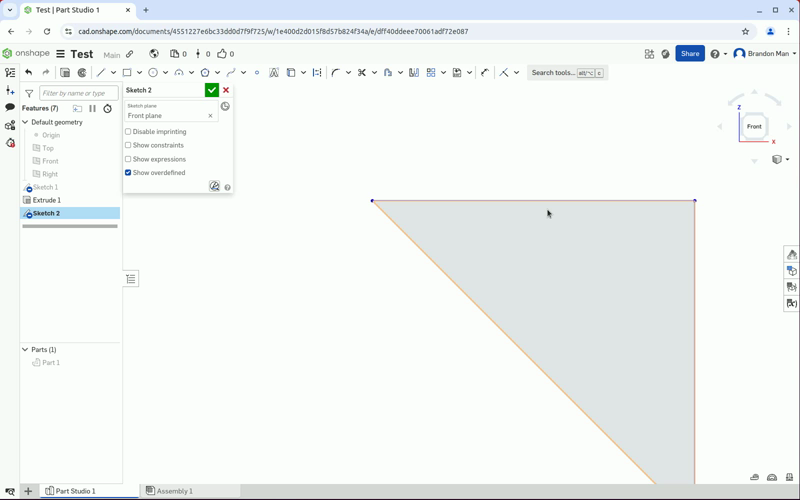
scroll(6)
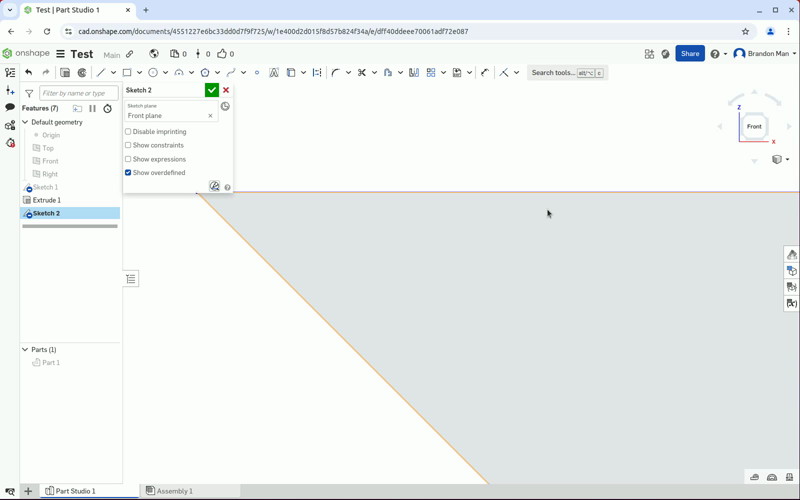
click(547, 209)
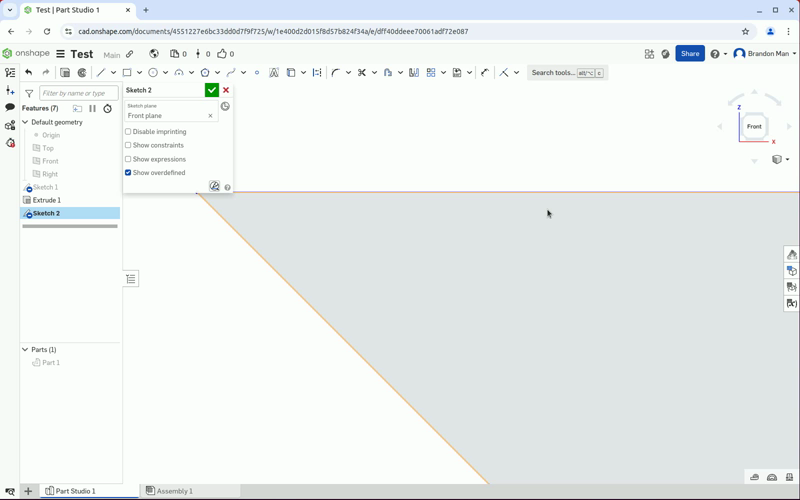
scroll(-6)
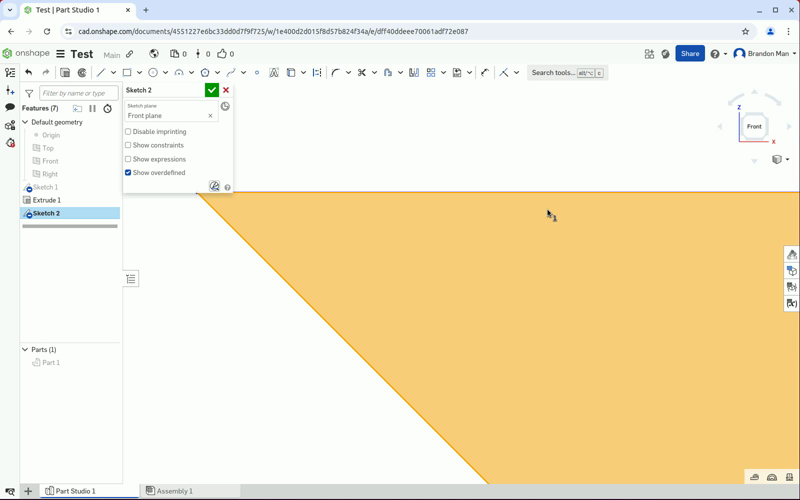
scroll(-6)
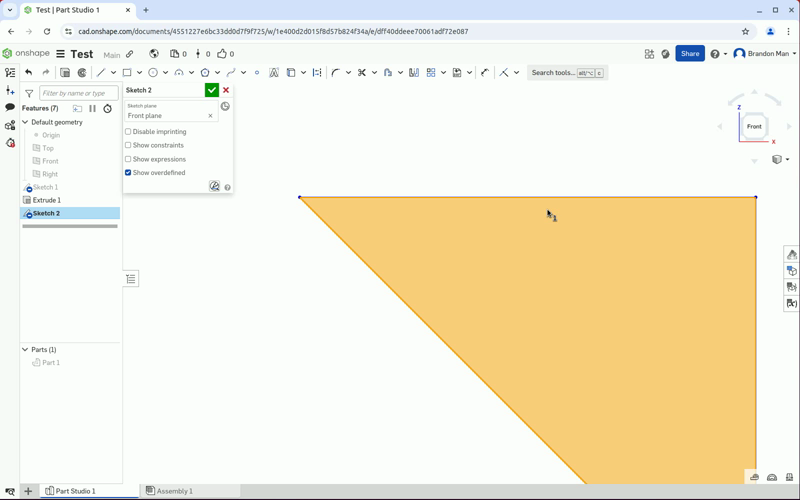
scroll(-6)
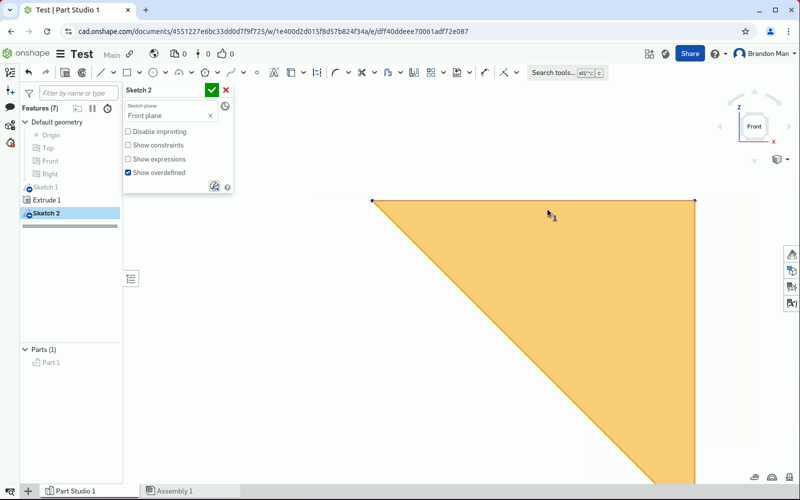
scroll(-6)
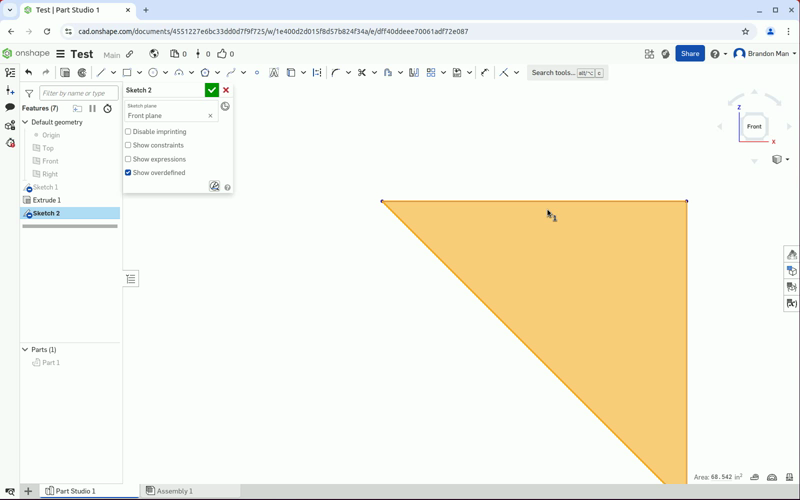
scroll(-6)
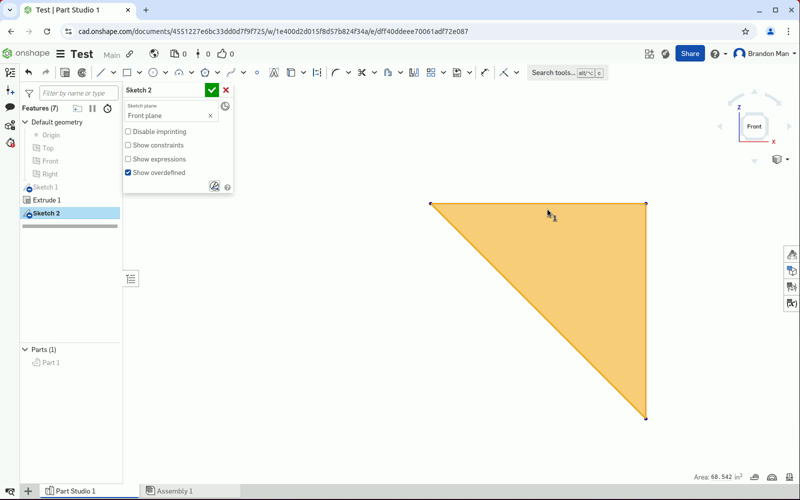
scroll(-6)
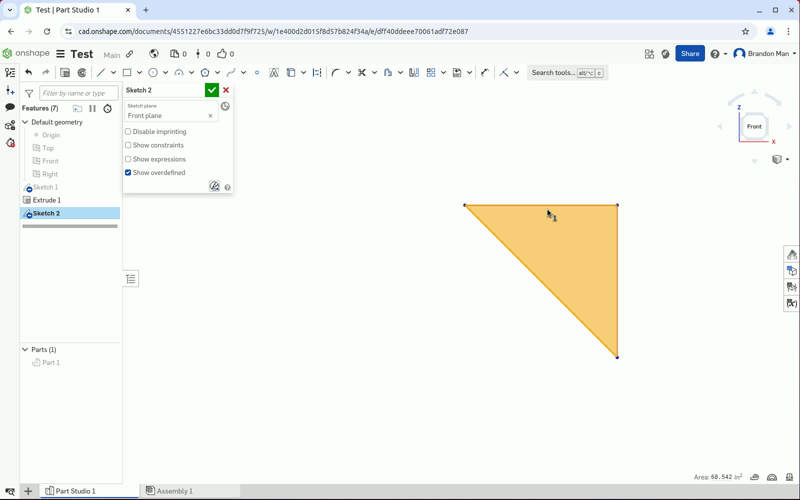
scroll(-6)
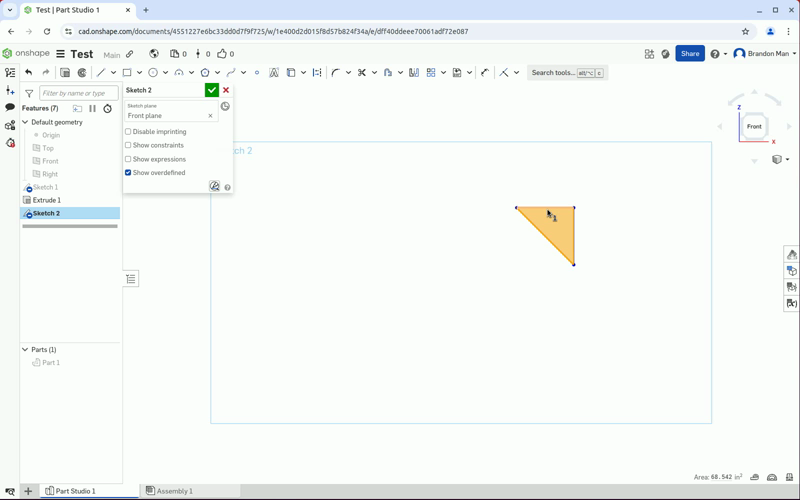
mouse_move(73, 352)
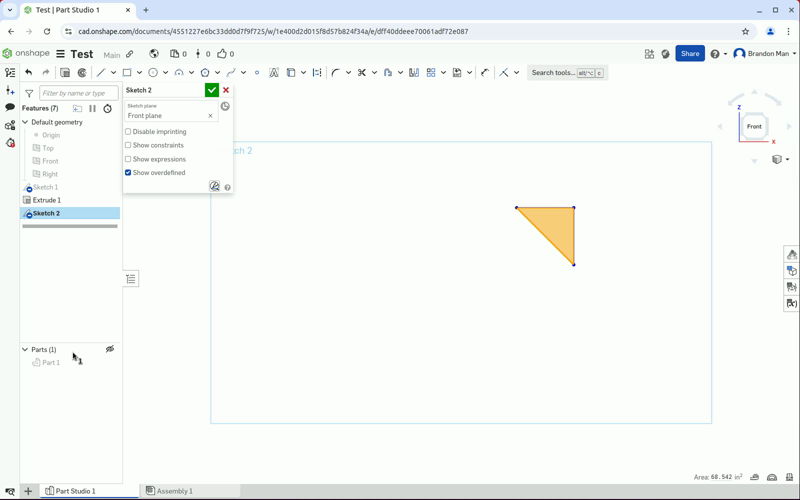
key(shift+y)
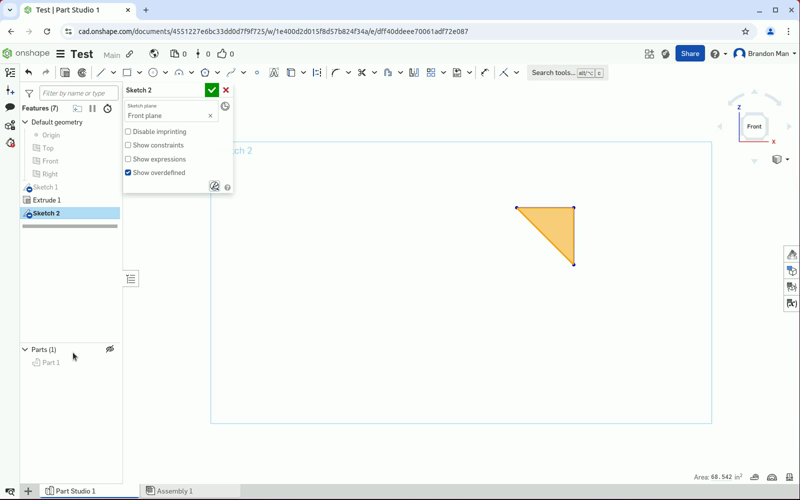
key(shift+e)
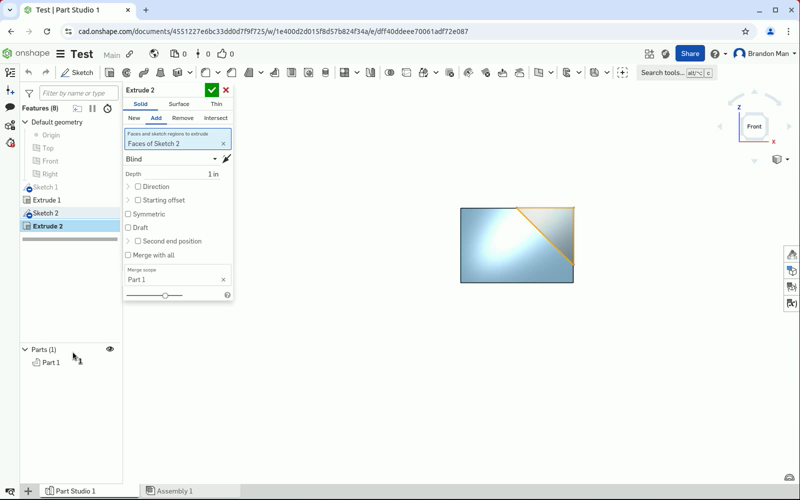
mouse_move(143, 106)
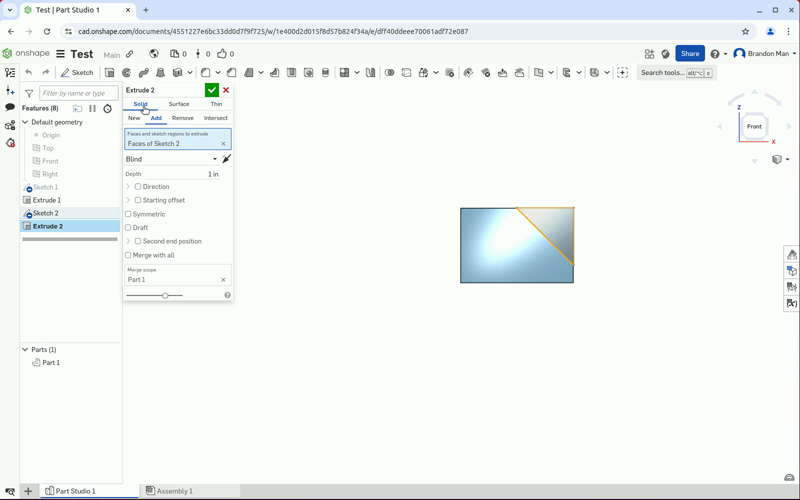
click(143, 106)
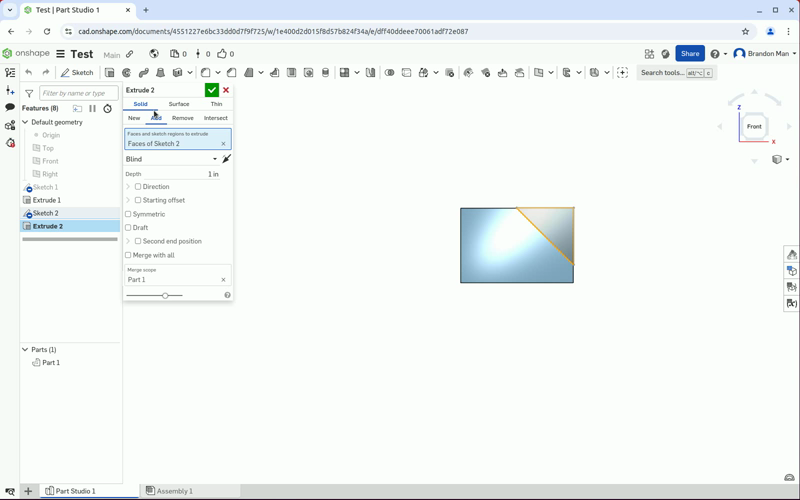
mouse_move(186, 120)
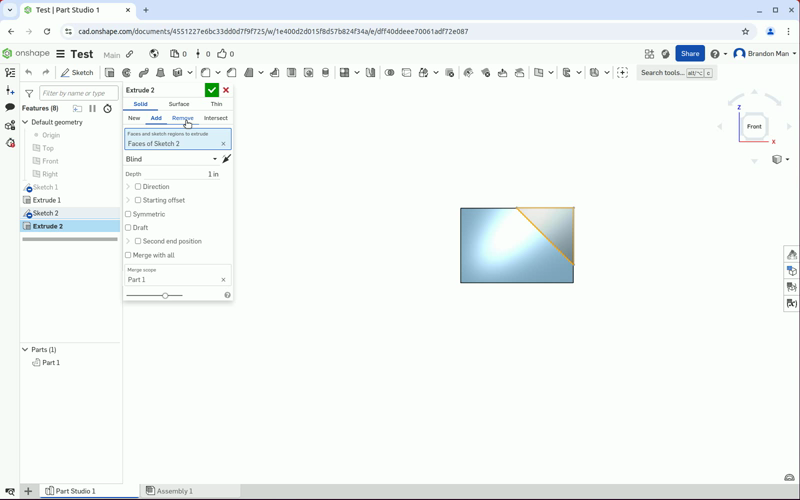
click(186, 120)
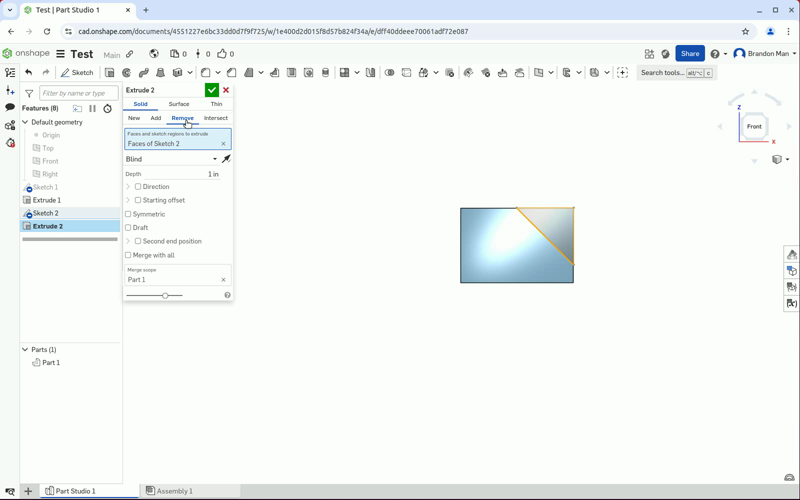
key(tab, 4)
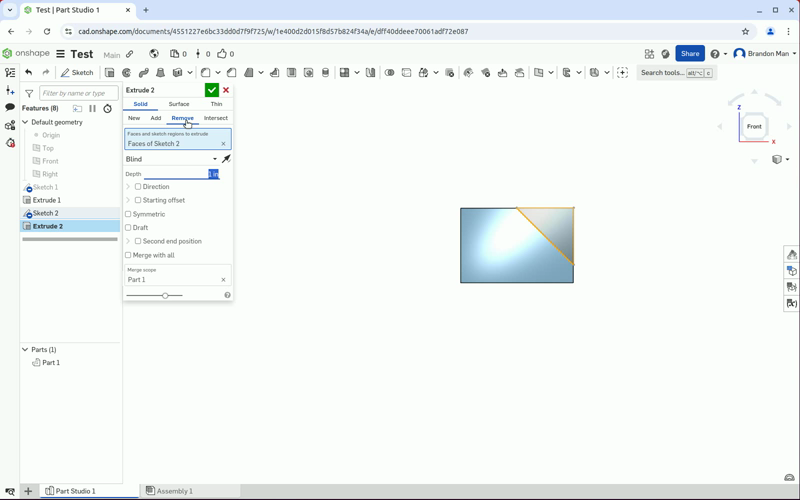
text(-7.702)
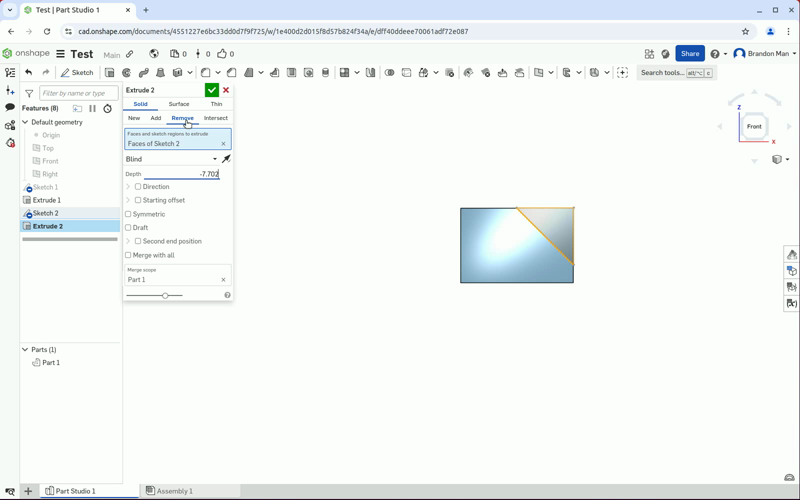
key(tab, 3)
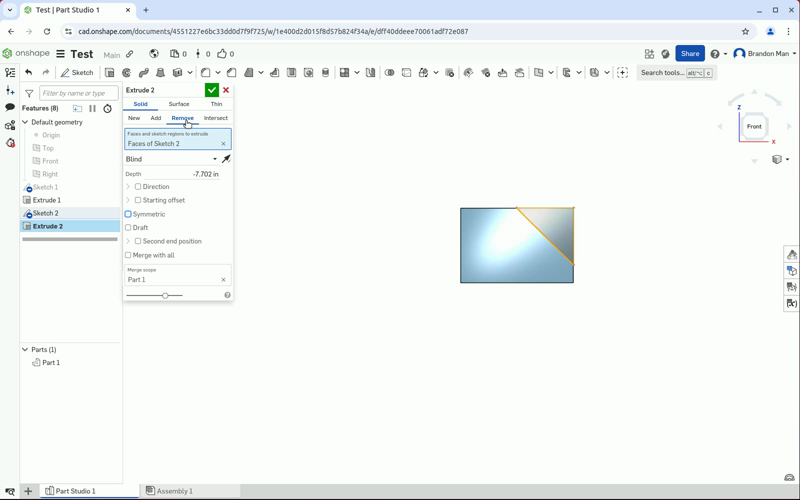
key(space)
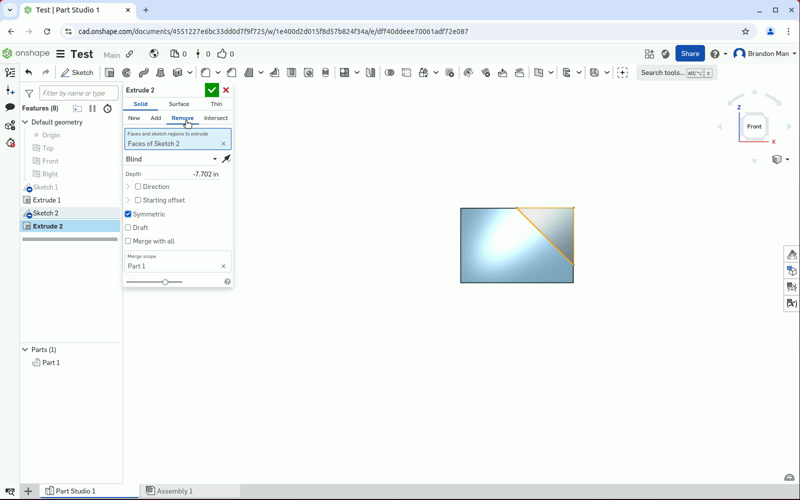
key(tab, 2)
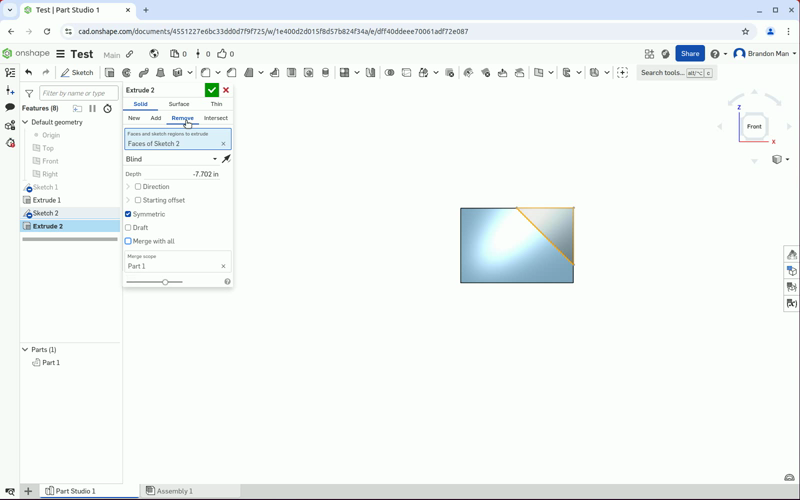
key(space)
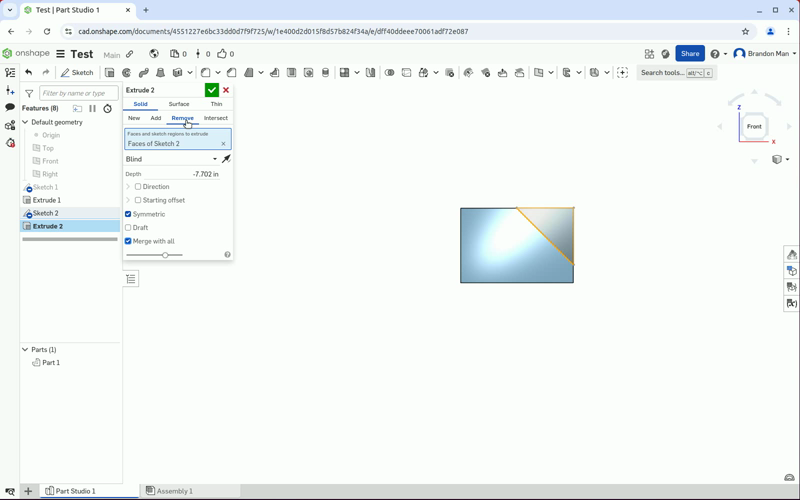
key(enter)
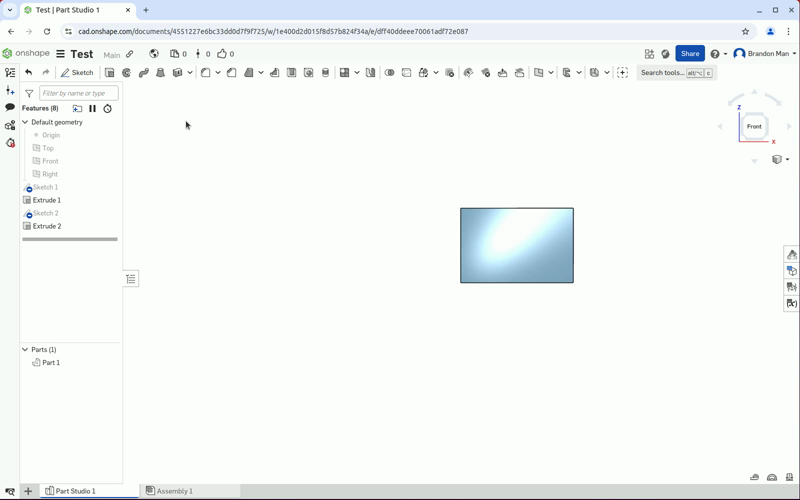
key(shift+h)
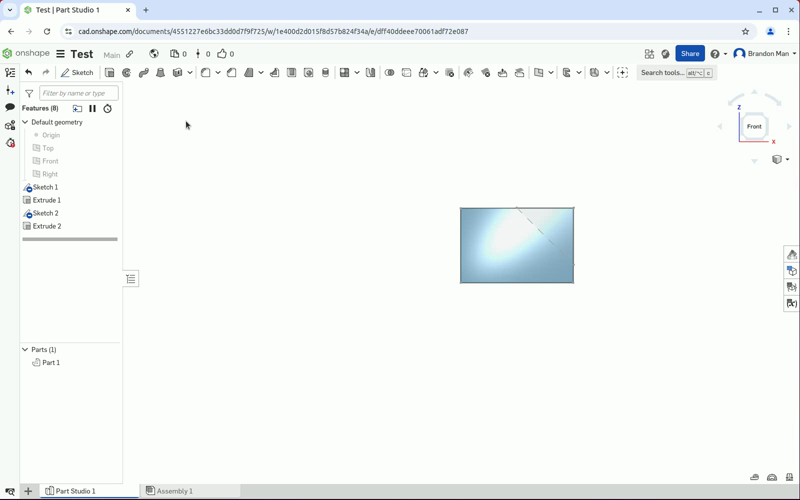
key(shift+h)
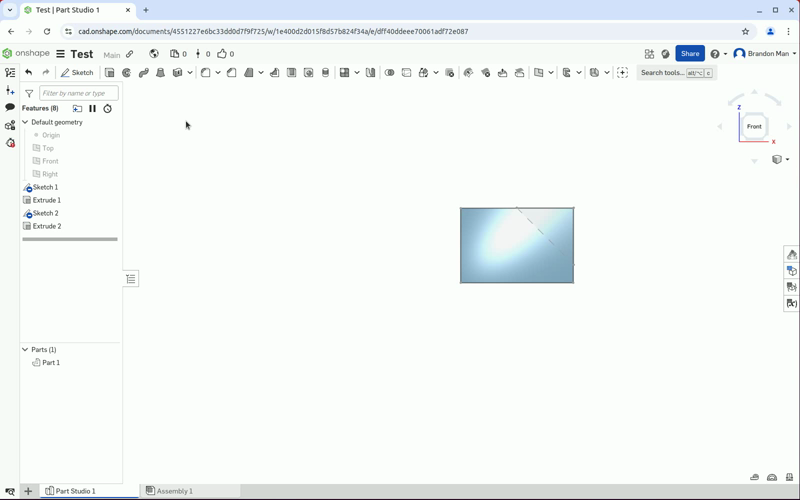
key(shift+7)
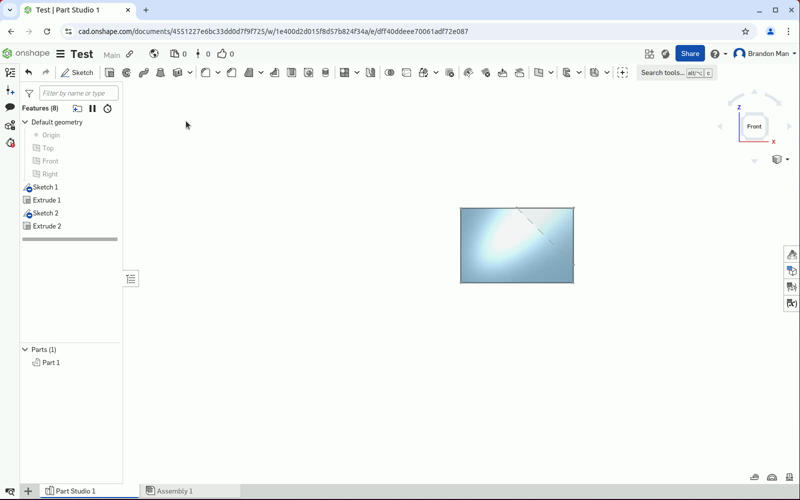
key(left, 2)
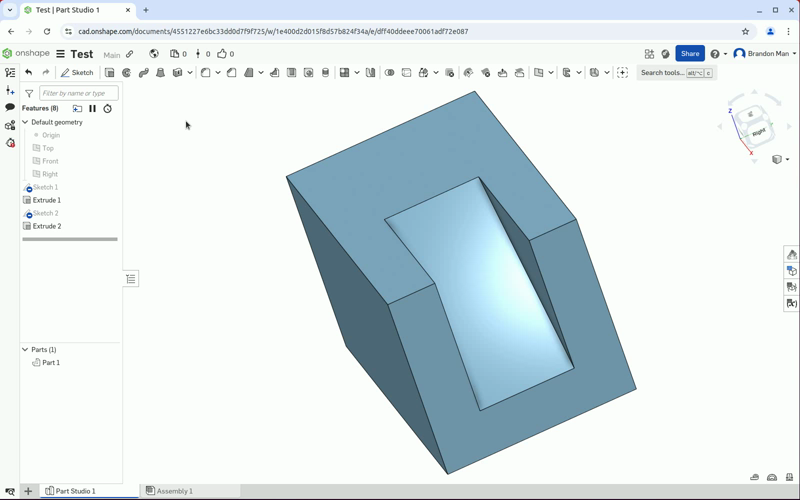
key(down, 2)
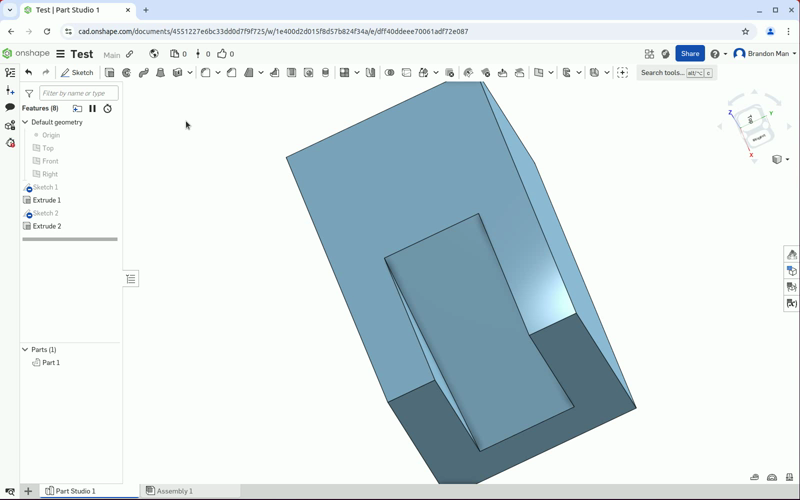
key(up, 2)
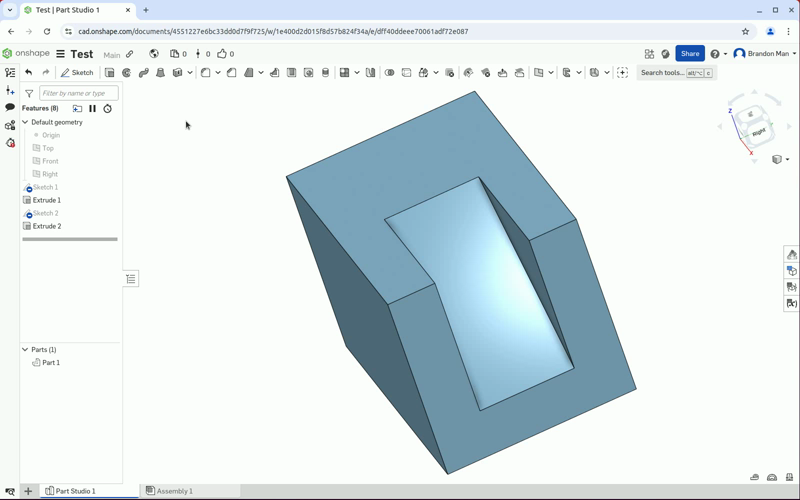
key(right, 2)
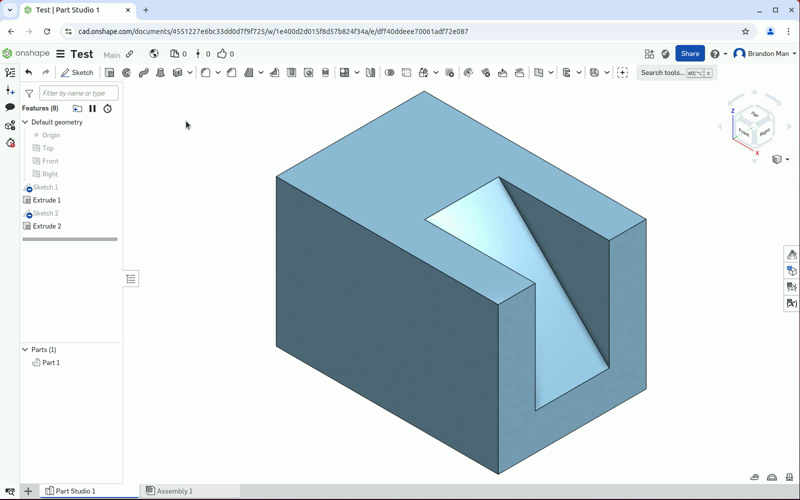
mouse_move(73, 189)
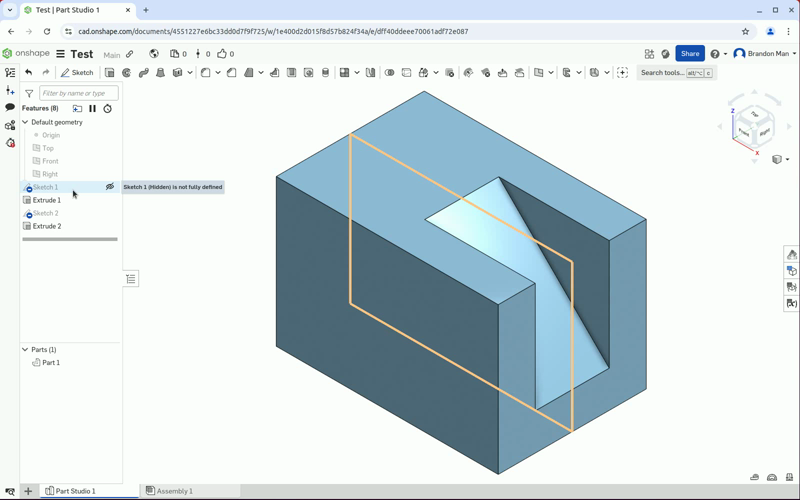
click(73, 189)